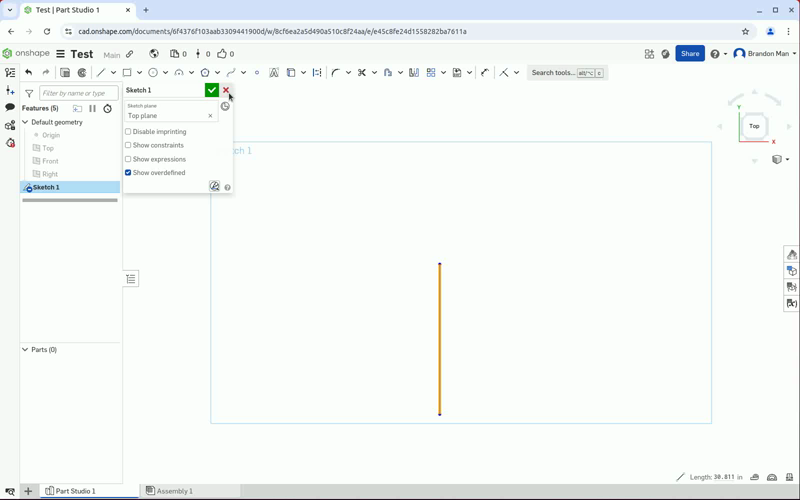
key(shift+h)
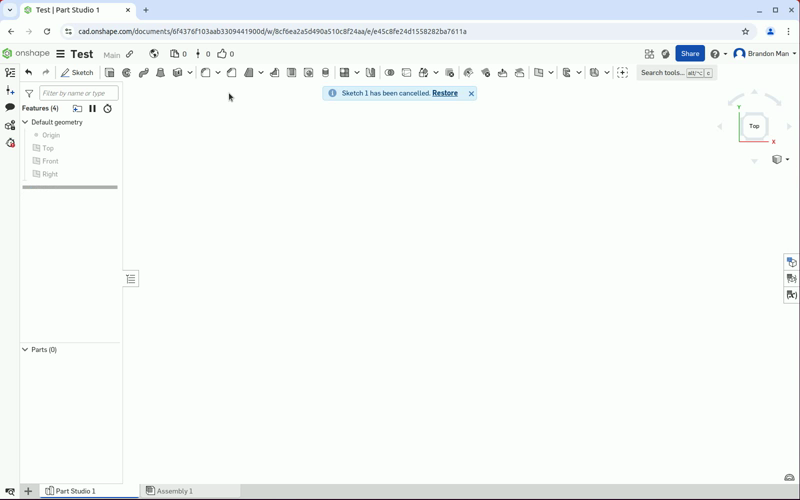
mouse_move(73, 352)
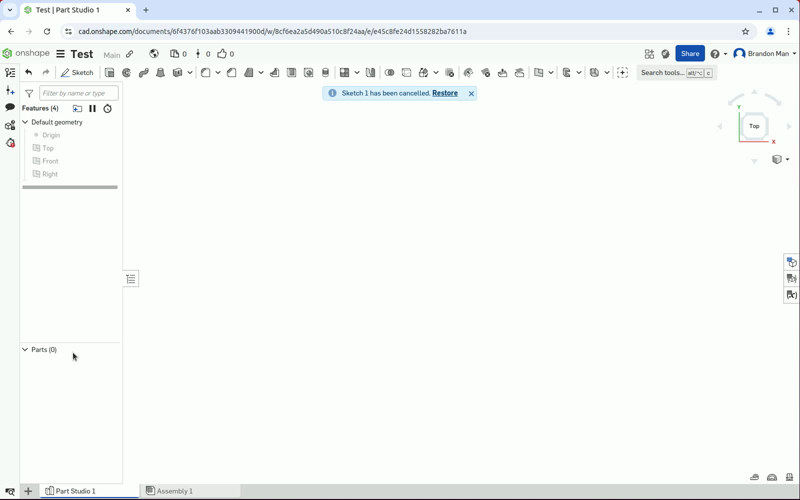
key(y)
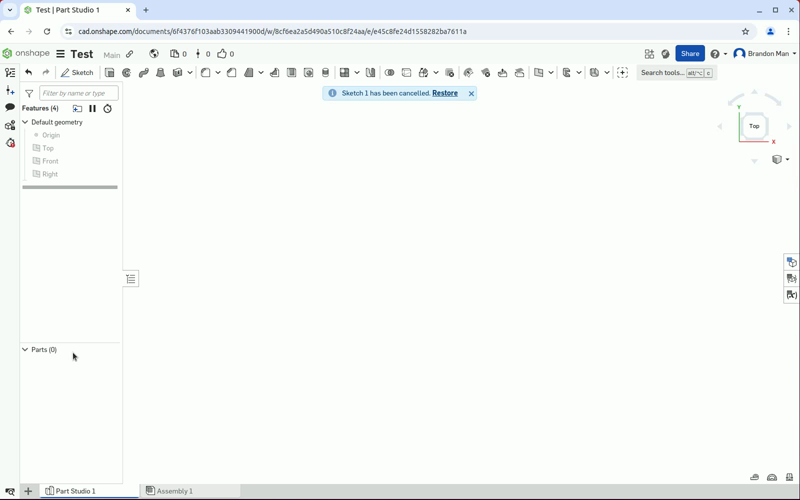
key(shift+p)
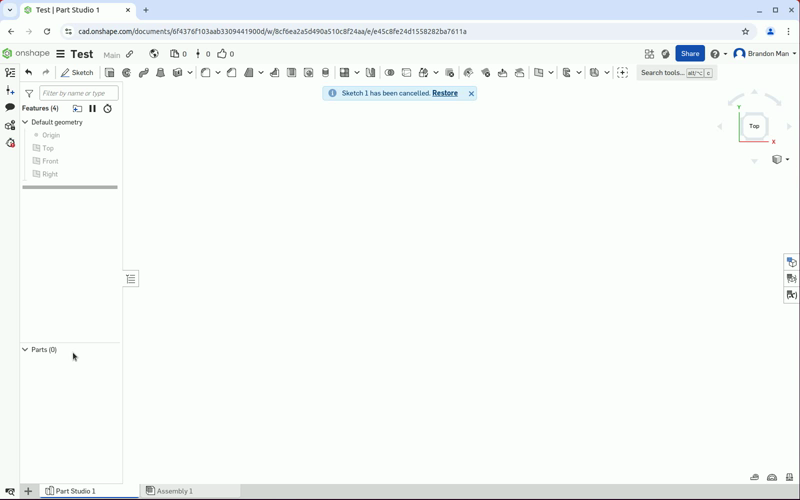
key(space)
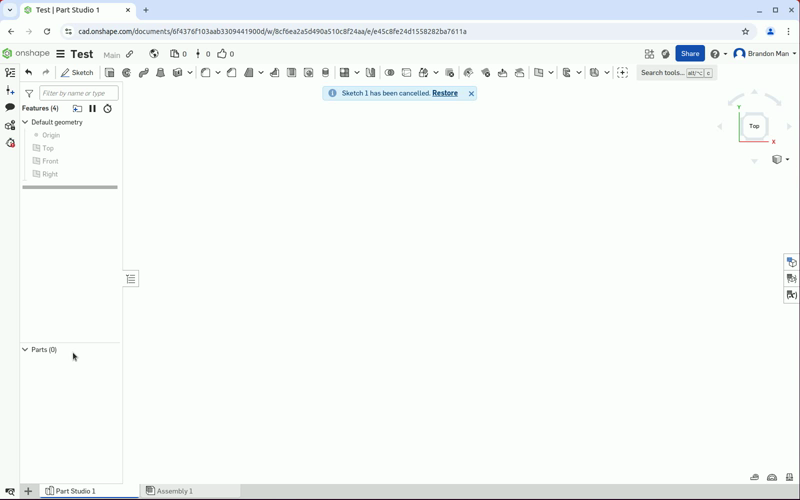
key_down(shift)
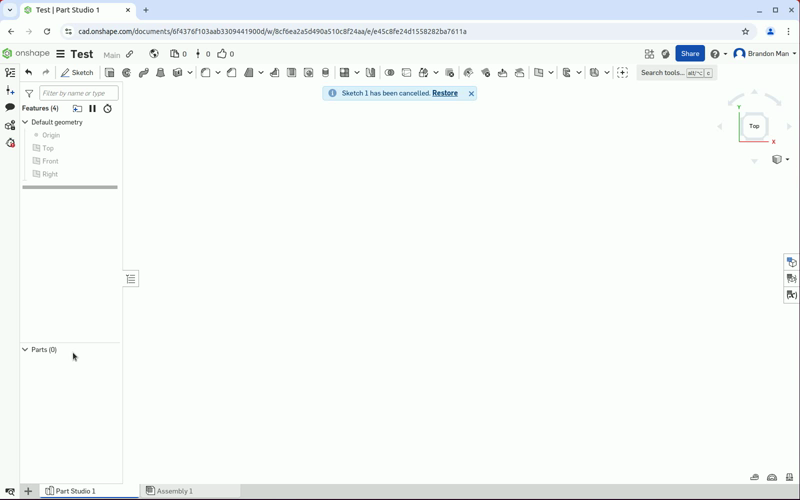
key(up)
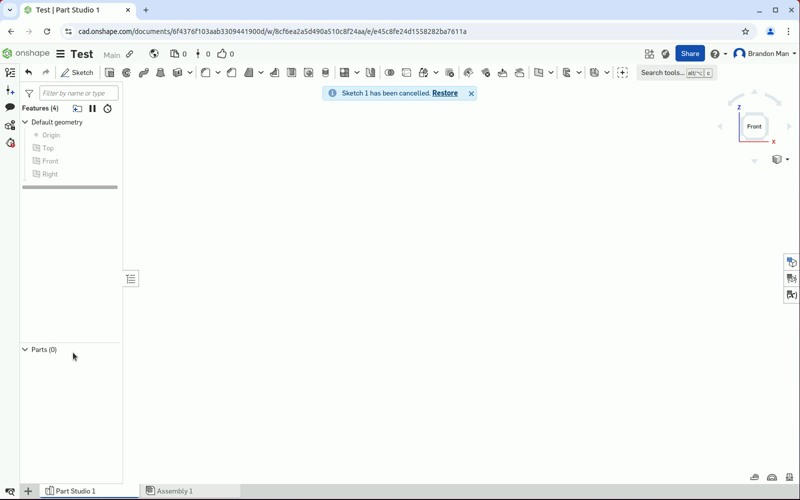
key_up(shift)
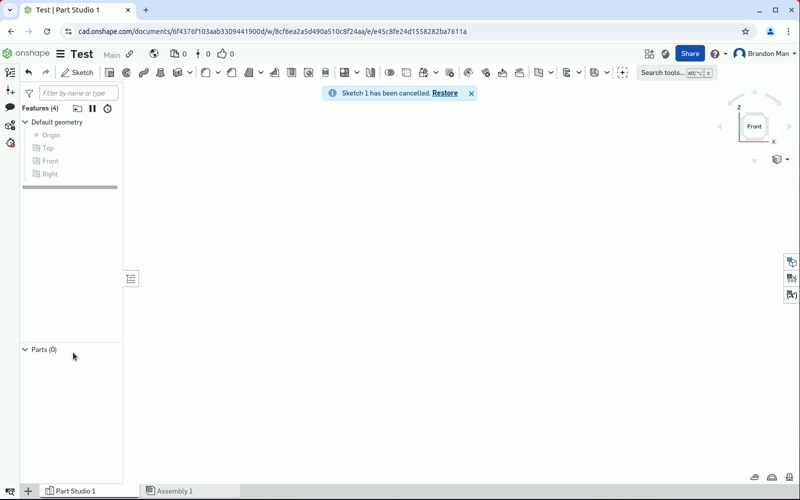
mouse_move(73, 352)
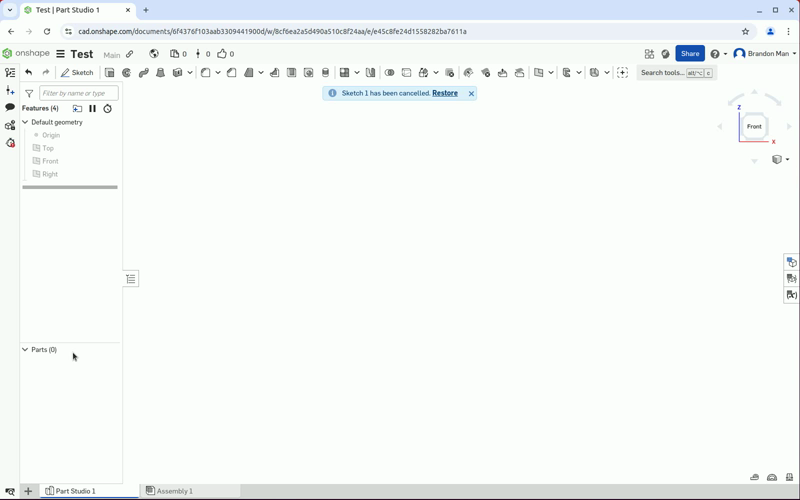
key(shift+y)
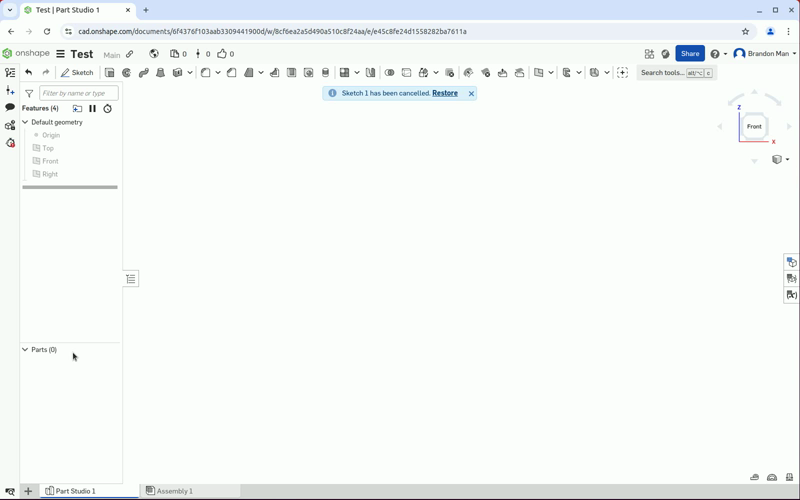
key(shift+s)
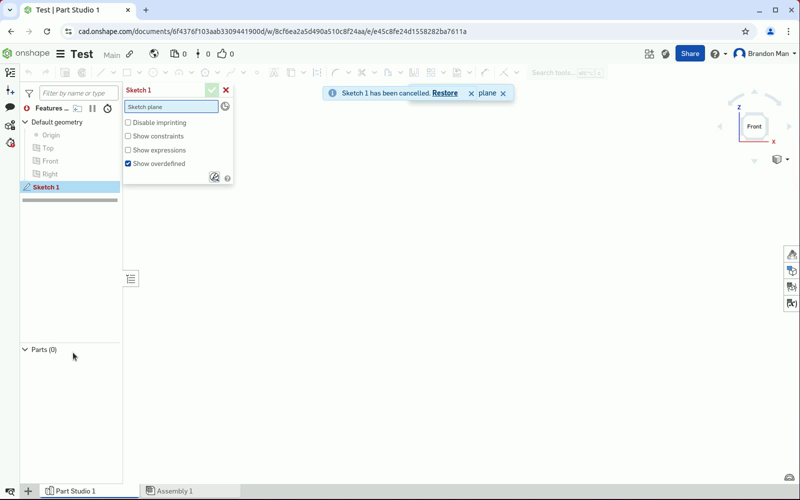
mouse_move(73, 163)
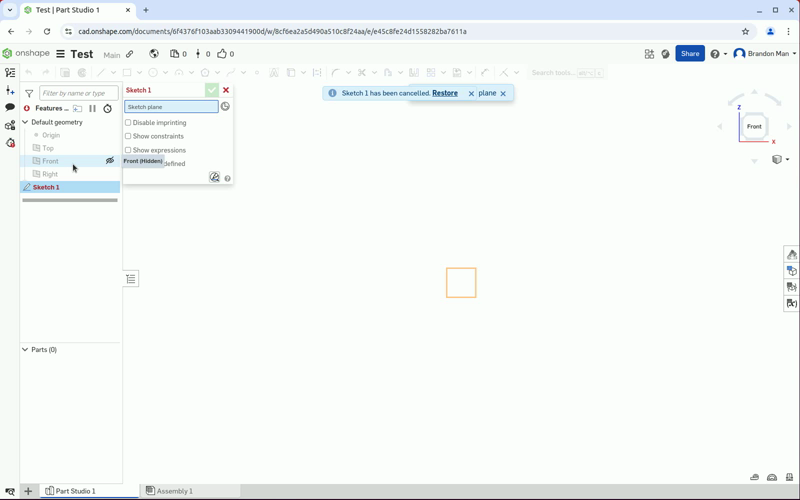
click(73, 163)
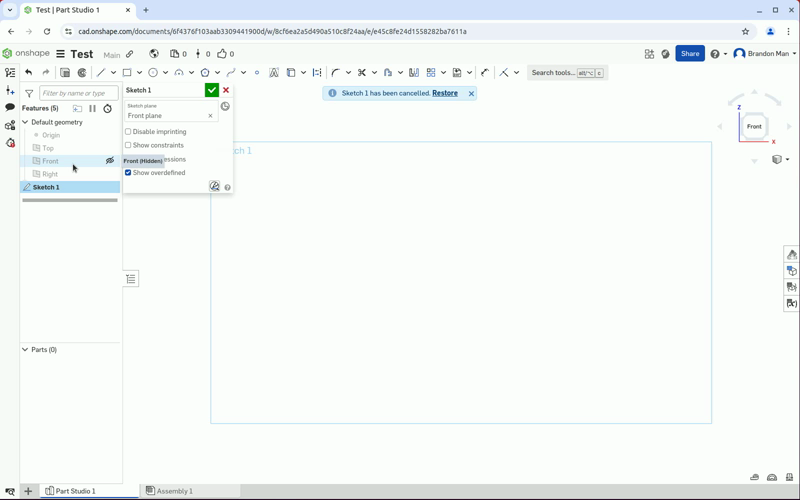
mouse_move(73, 352)
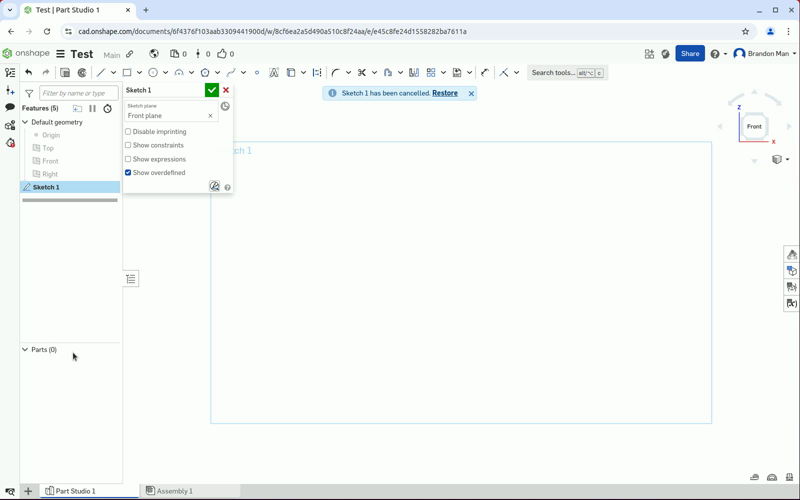
key(y)
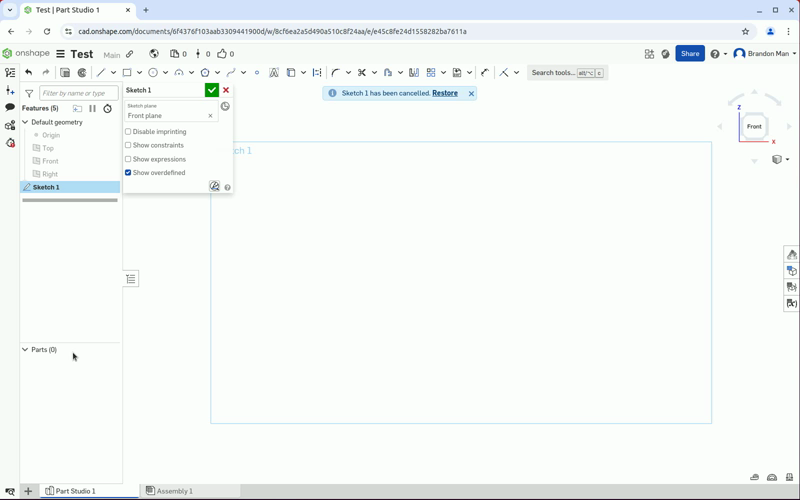
key(l)
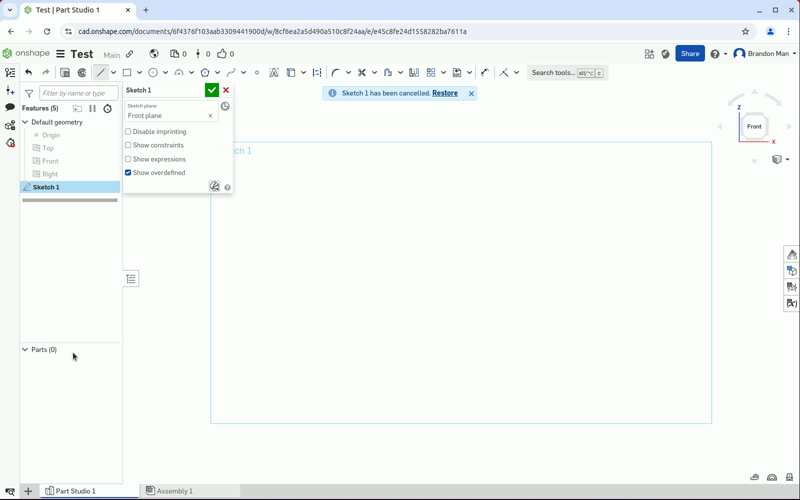
key_down(shift)
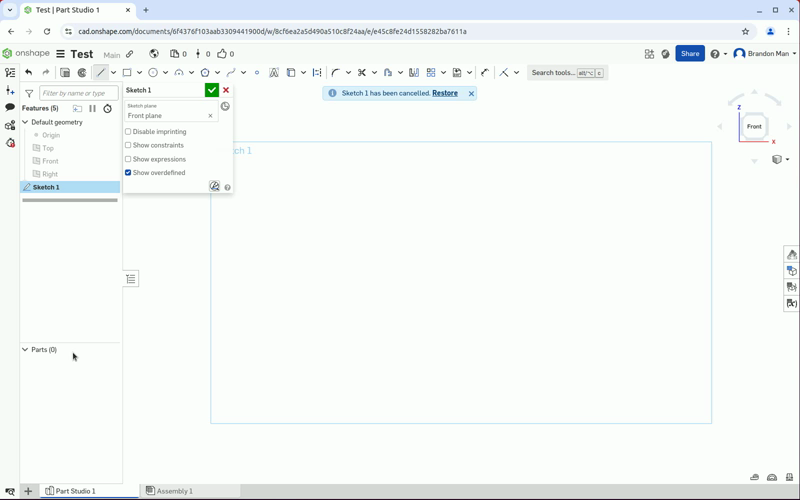
mouse_move(348, 291)
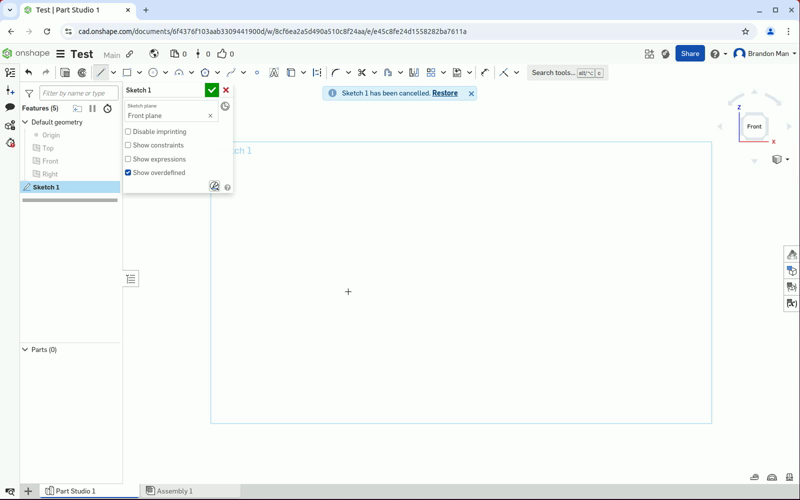
click(348, 291)
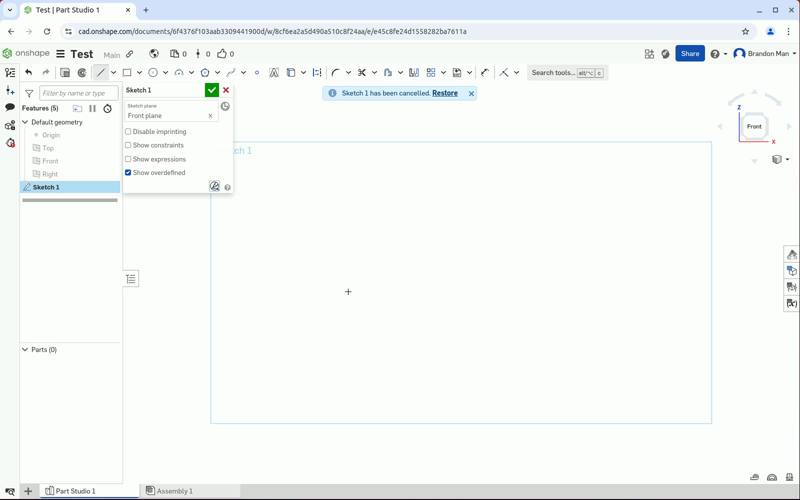
key_up(shift)
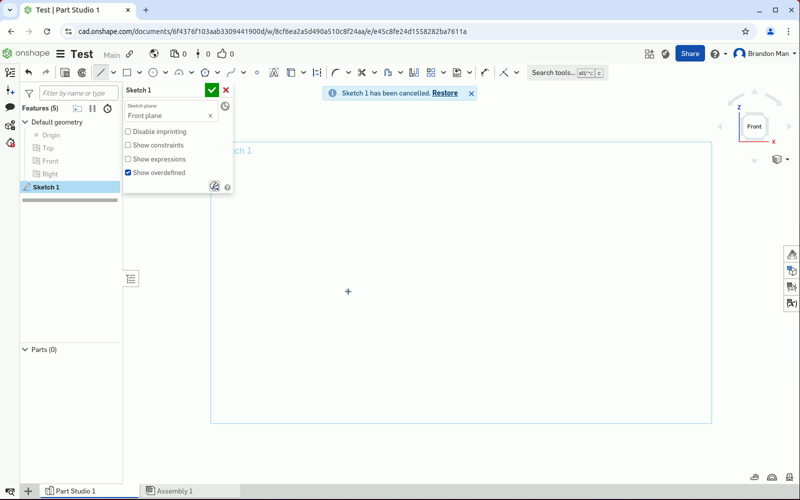
key_down(shift)
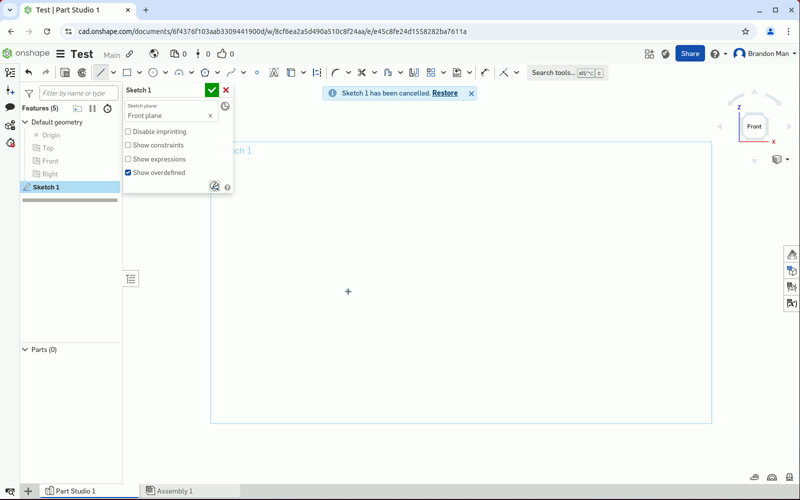
mouse_move(378, 291)
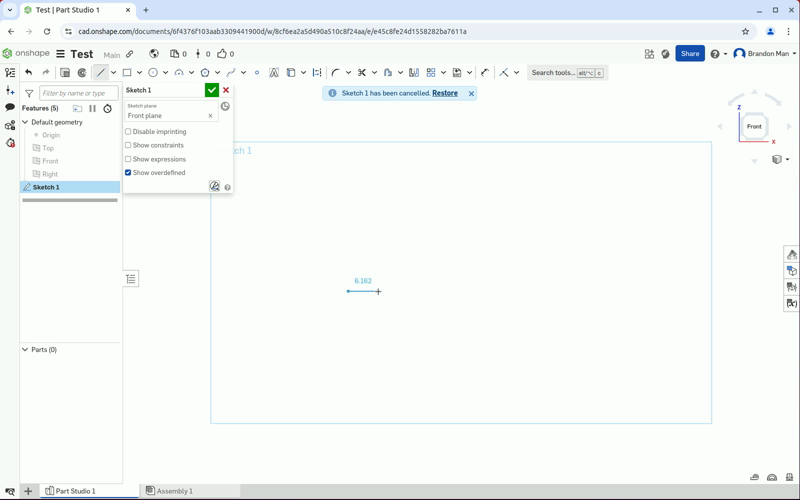
mouse_move(396, 291)
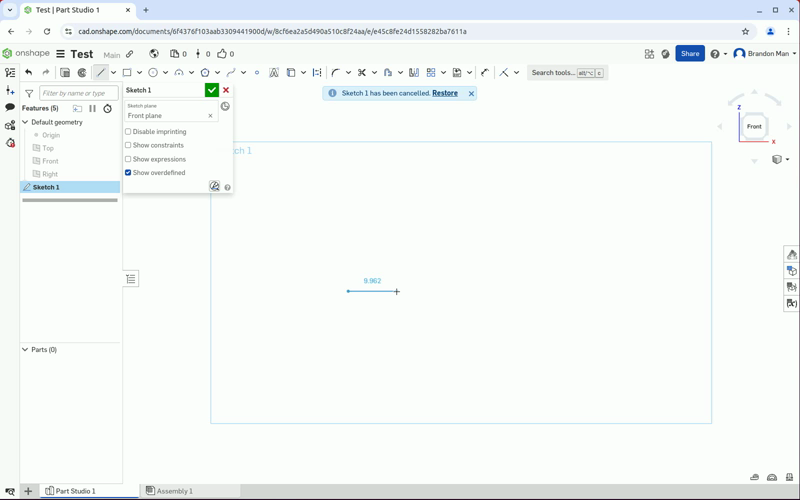
click(396, 291)
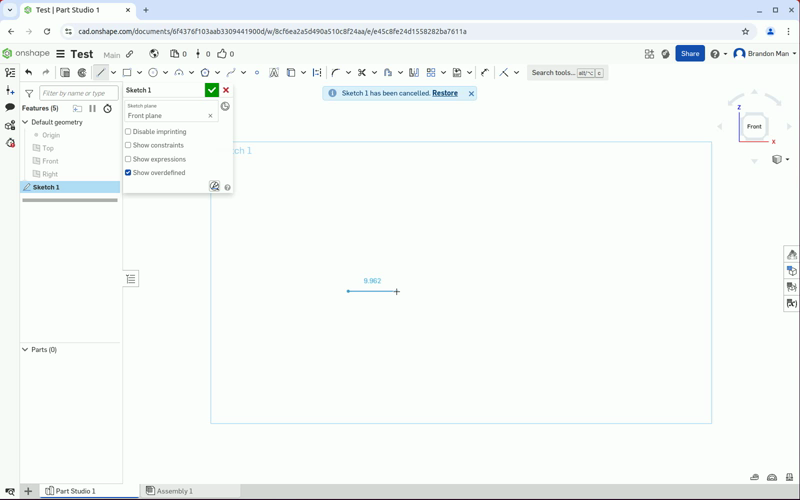
key_up(shift)
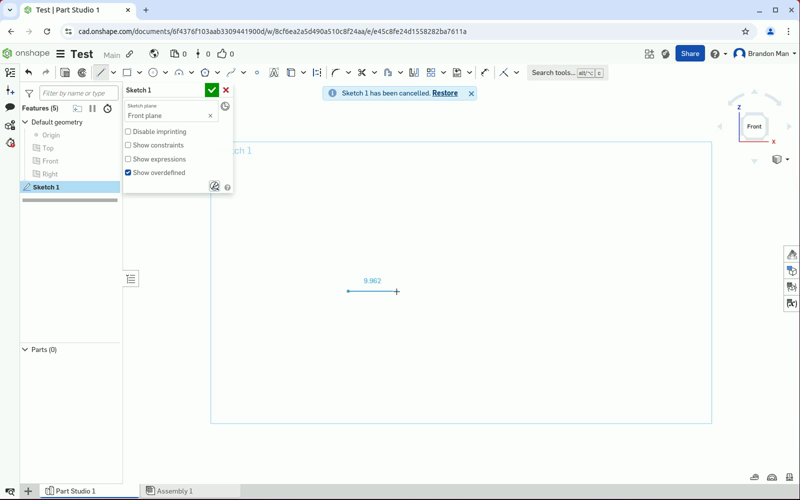
key_down(shift)
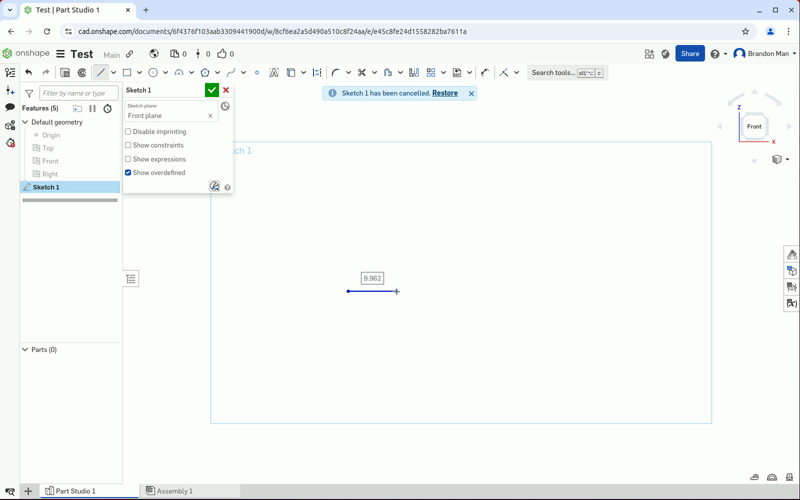
mouse_move(426, 291)
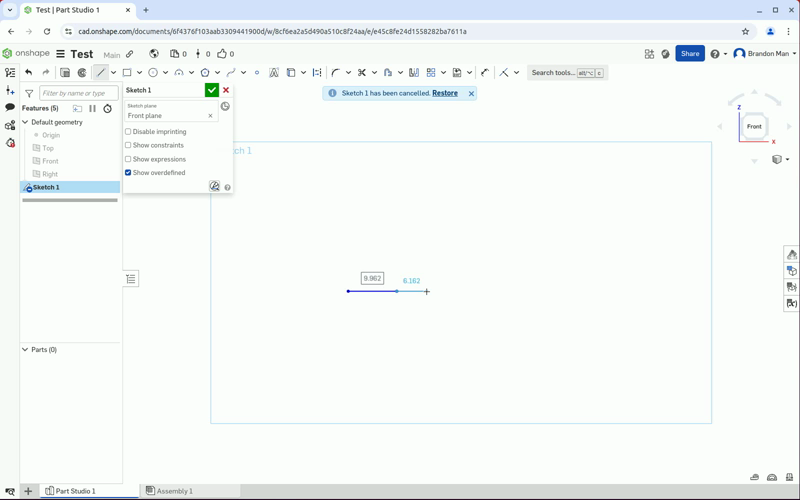
mouse_move(396, 252)
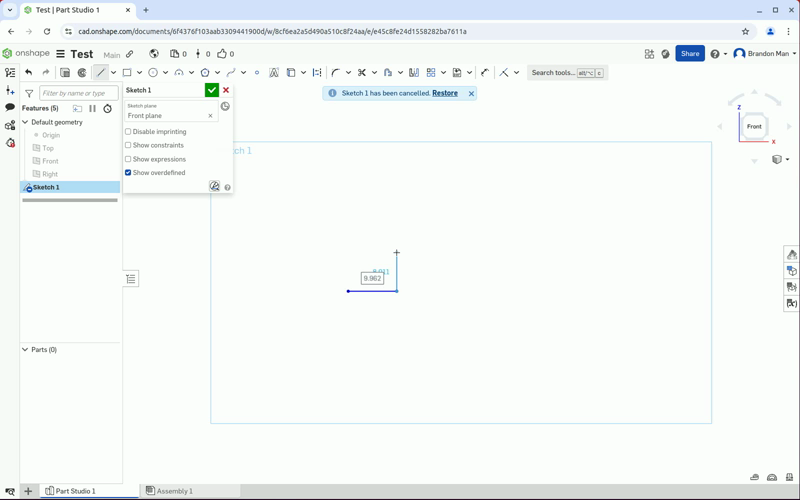
click(396, 252)
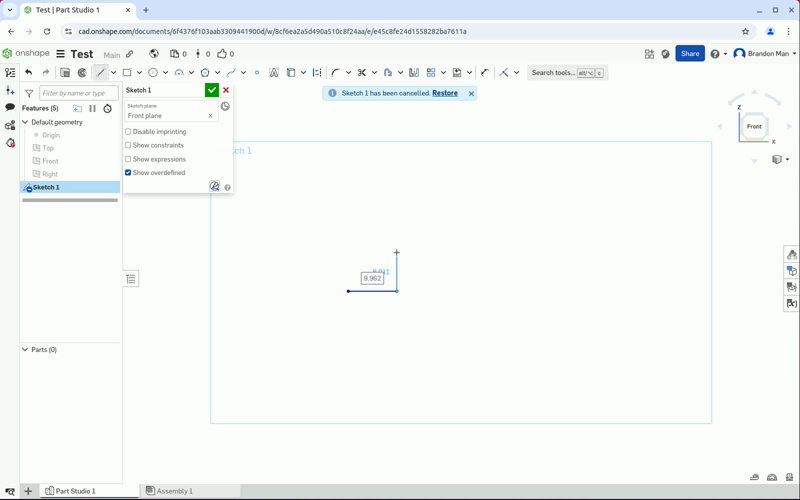
key_up(shift)
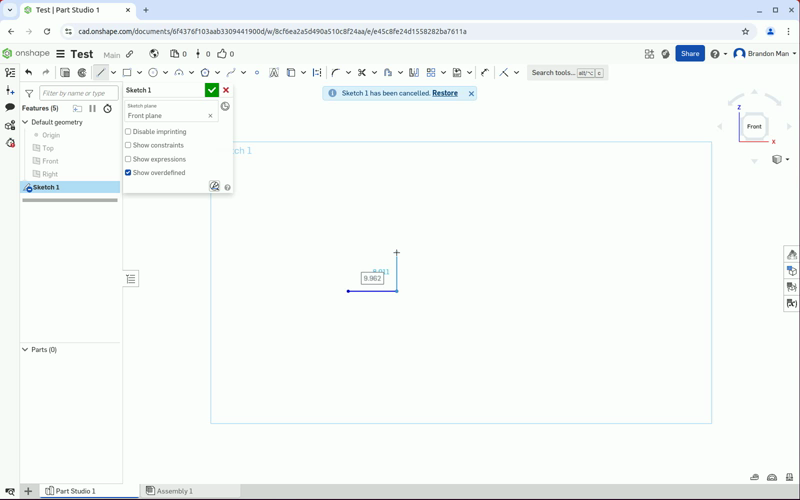
key_down(shift)
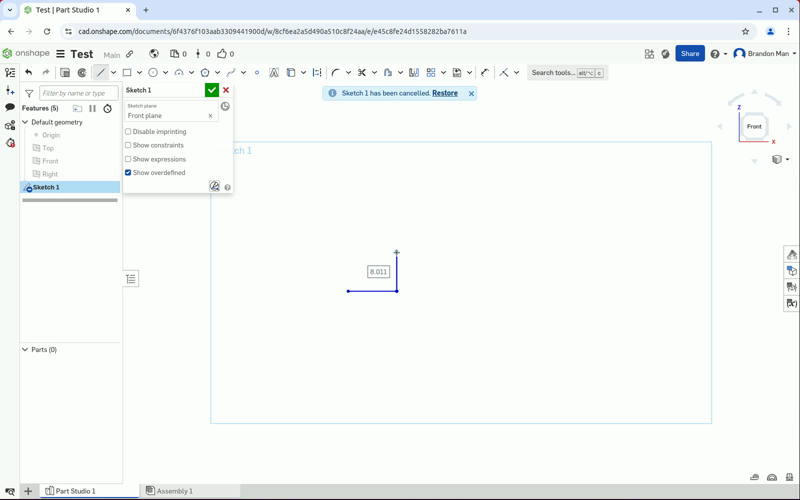
mouse_move(426, 252)
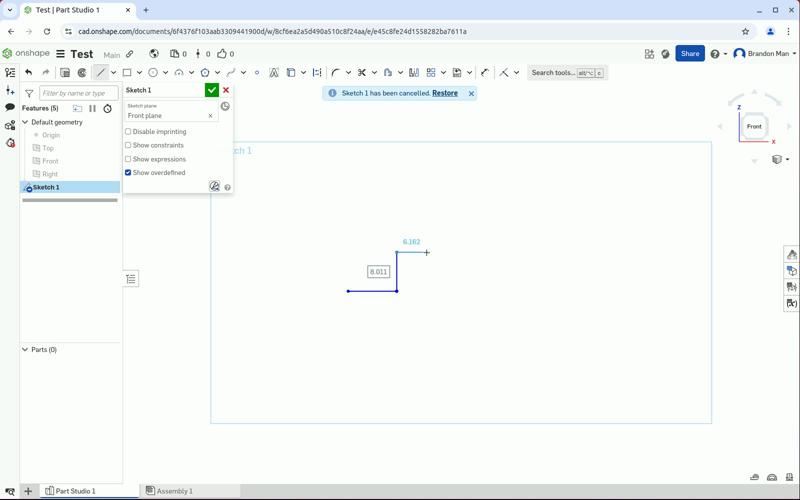
mouse_move(348, 252)
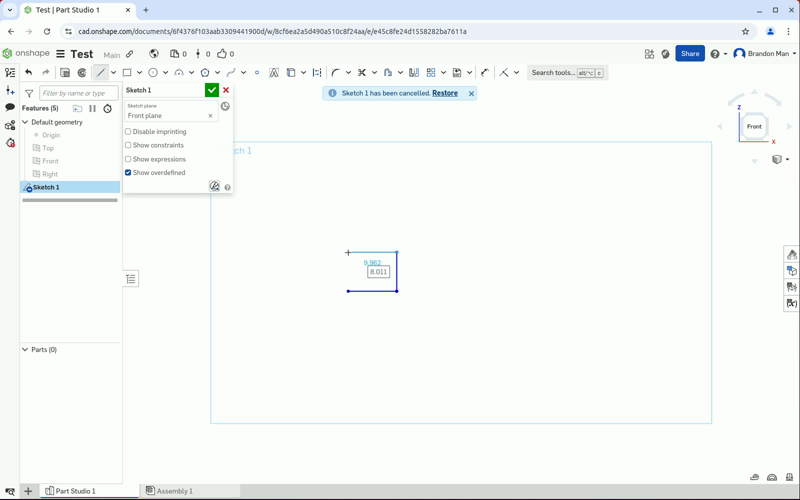
click(348, 252)
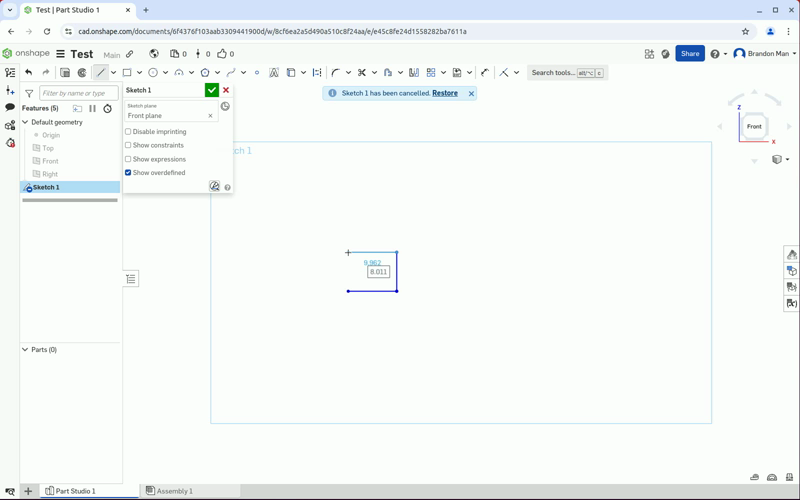
key_up(shift)
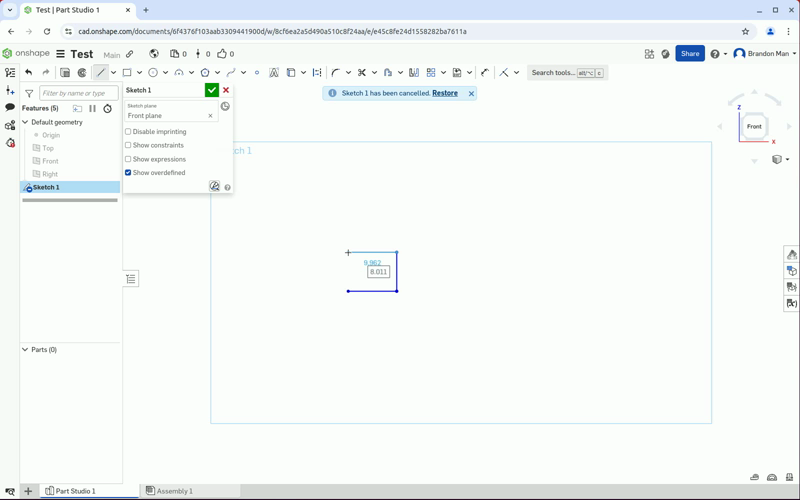
mouse_move(378, 252)
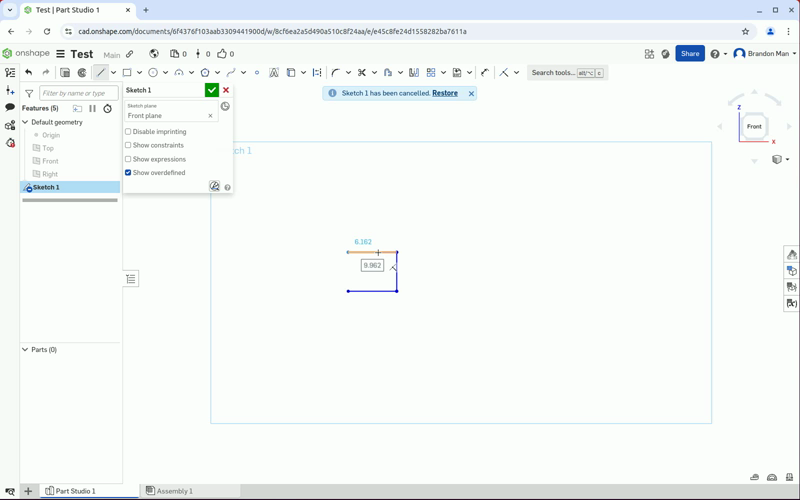
key_down(shift)
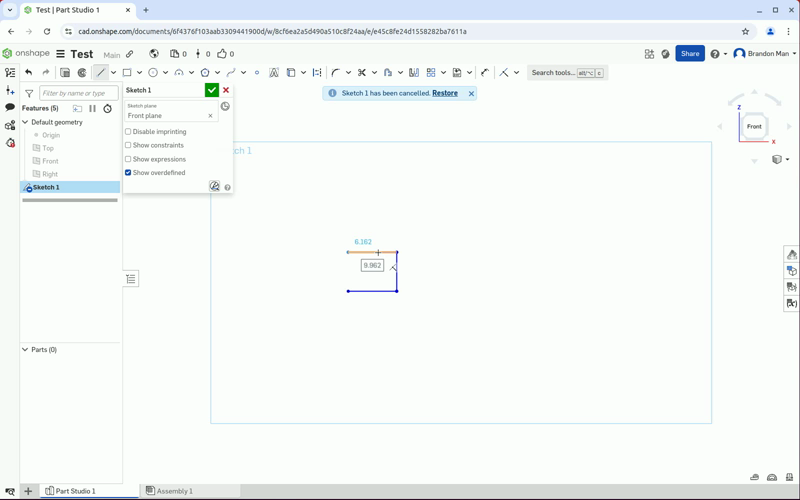
mouse_move(348, 291)
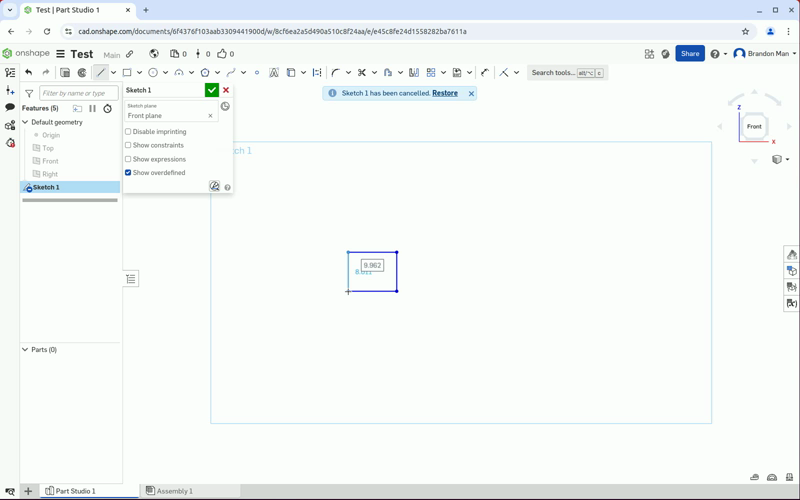
key_up(shift)
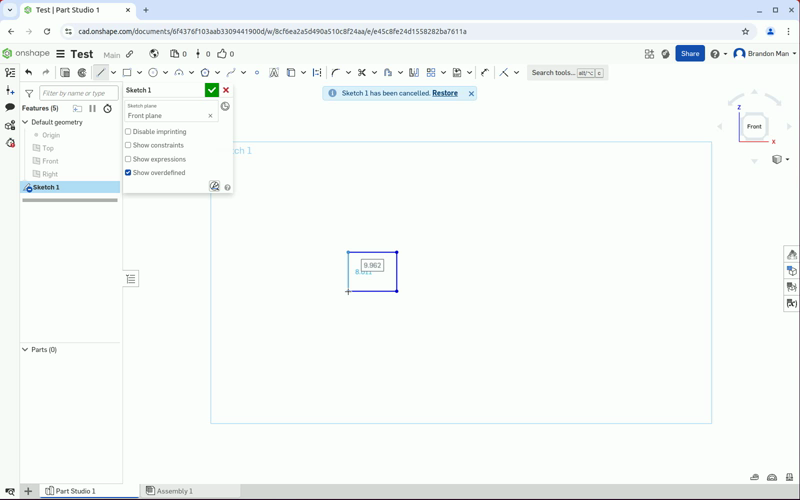
click(348, 291)
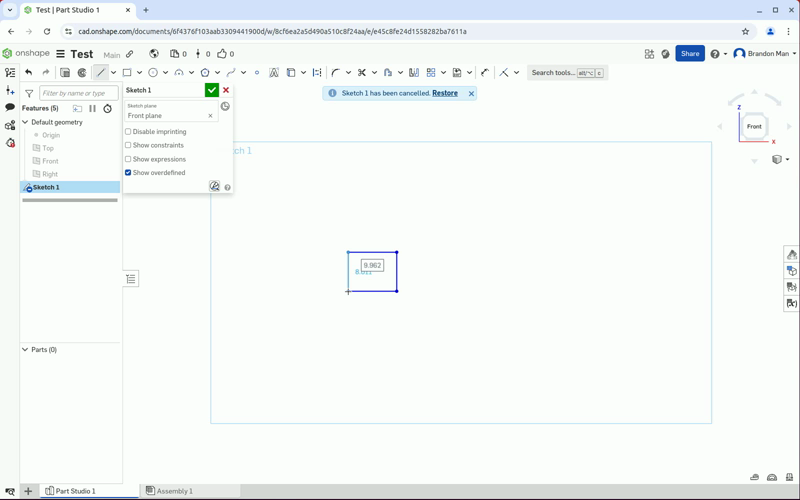
key(esc)
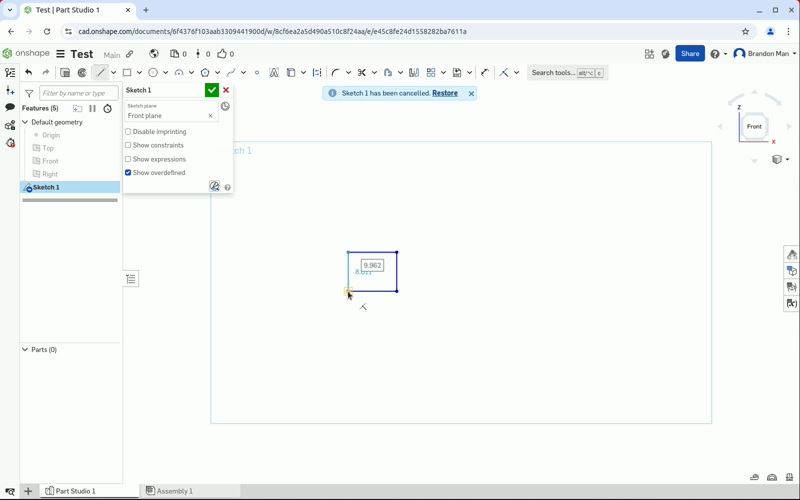
mouse_move(351, 276)
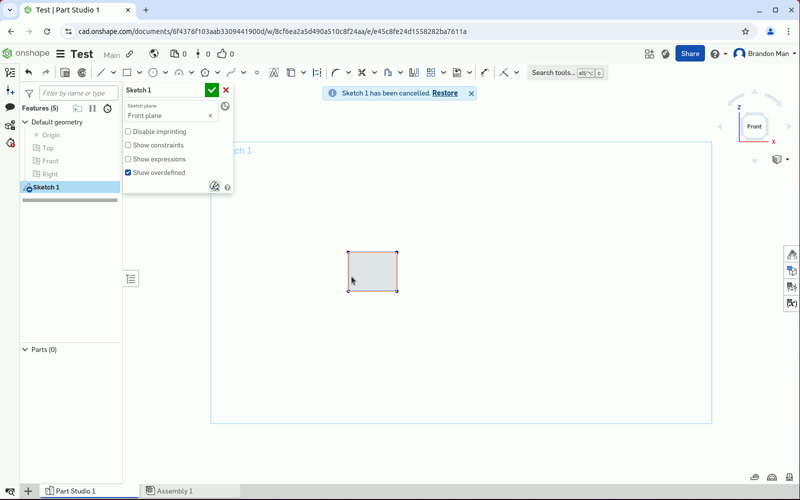
click(351, 276)
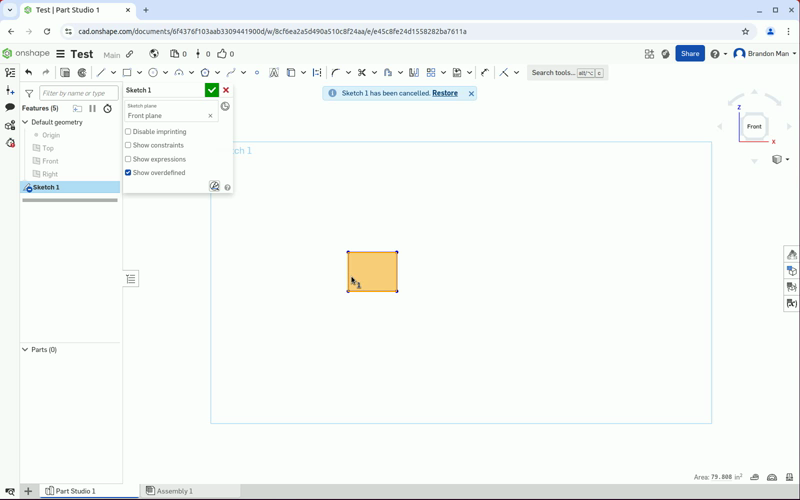
mouse_move(73, 352)
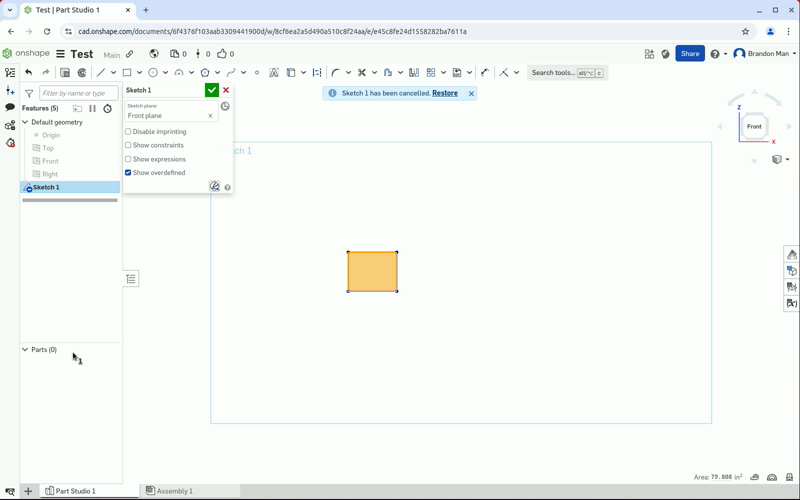
key(shift+y)
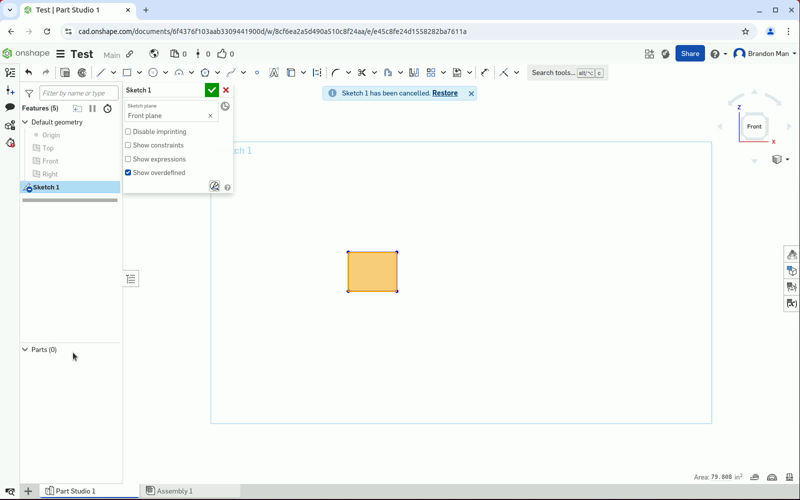
key(shift+e)
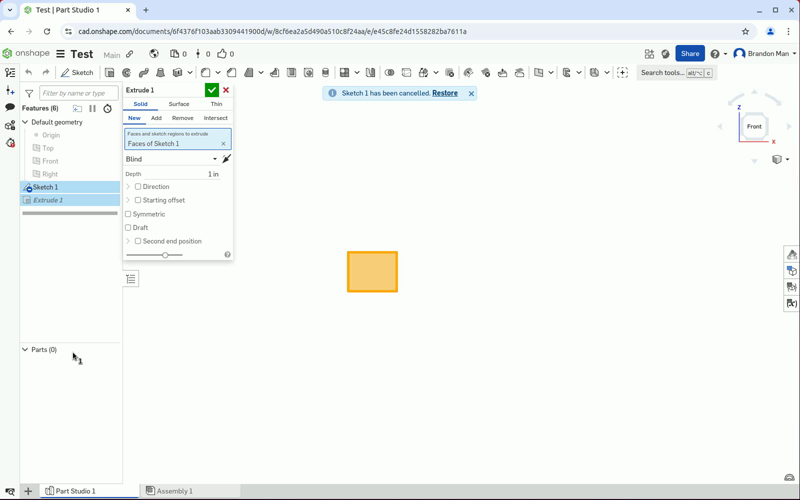
mouse_move(143, 106)
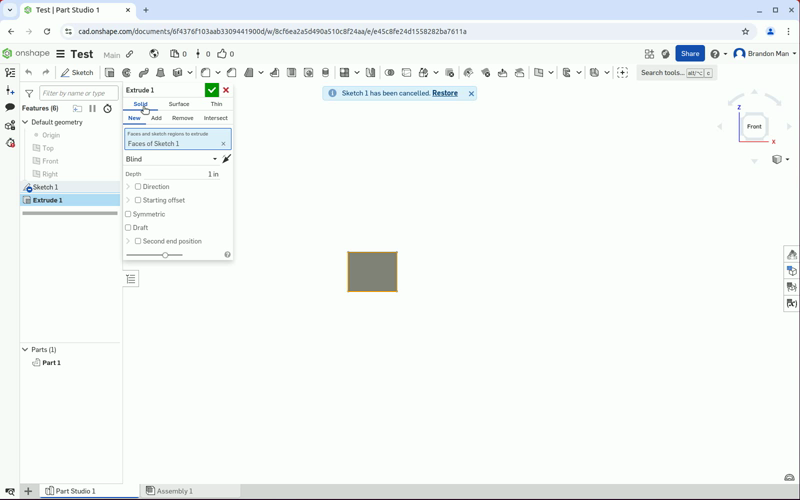
click(143, 106)
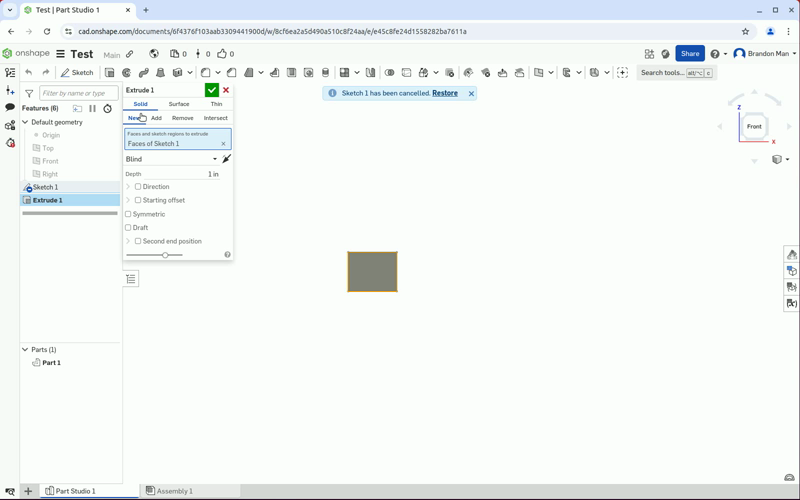
mouse_move(137, 120)
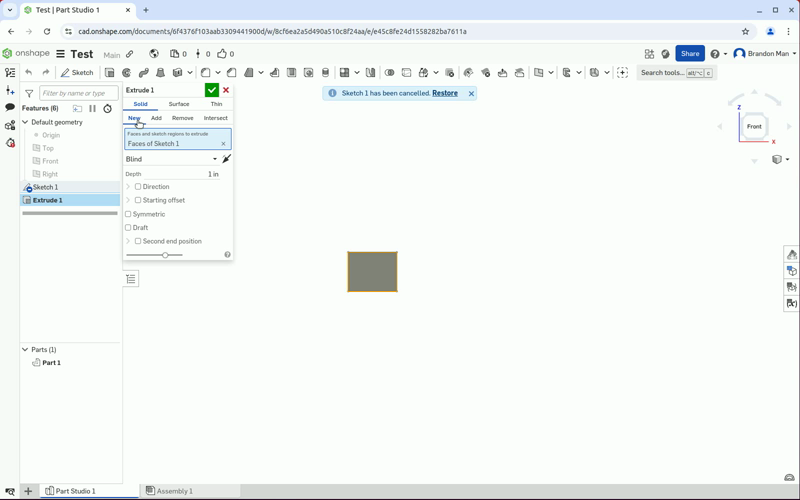
click(137, 120)
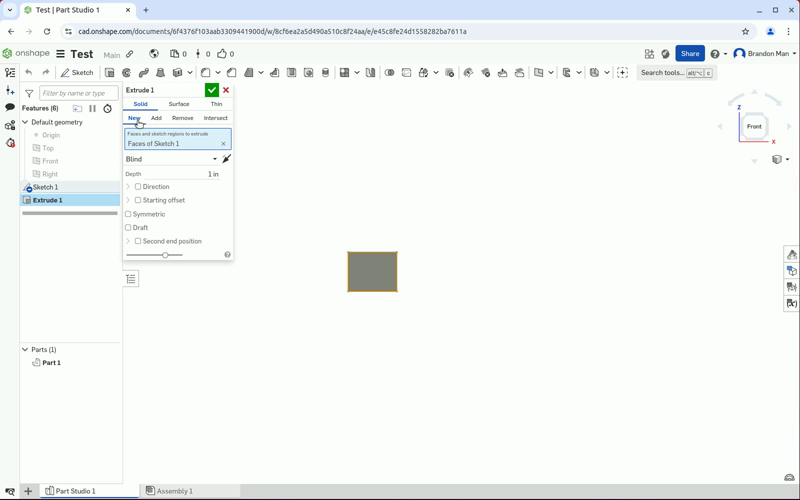
key(tab, 4)
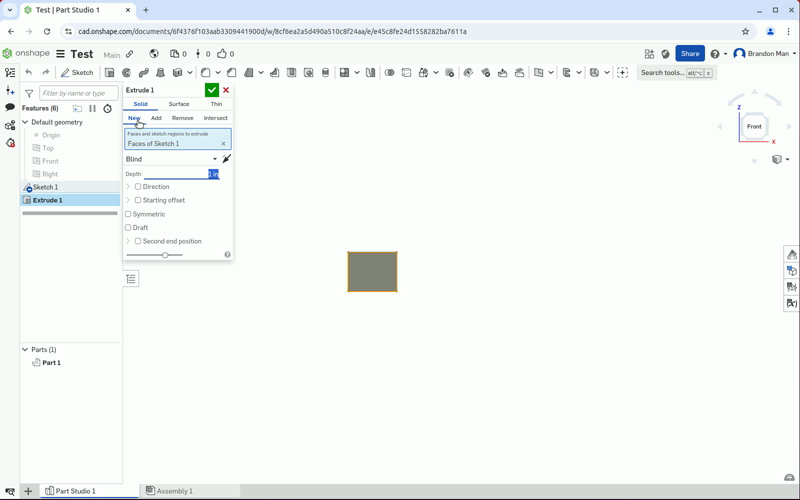
text(5.055)
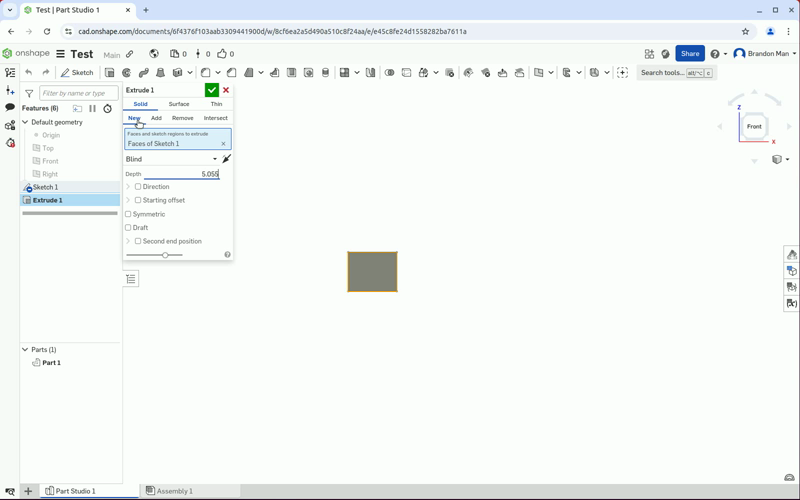
key(enter)
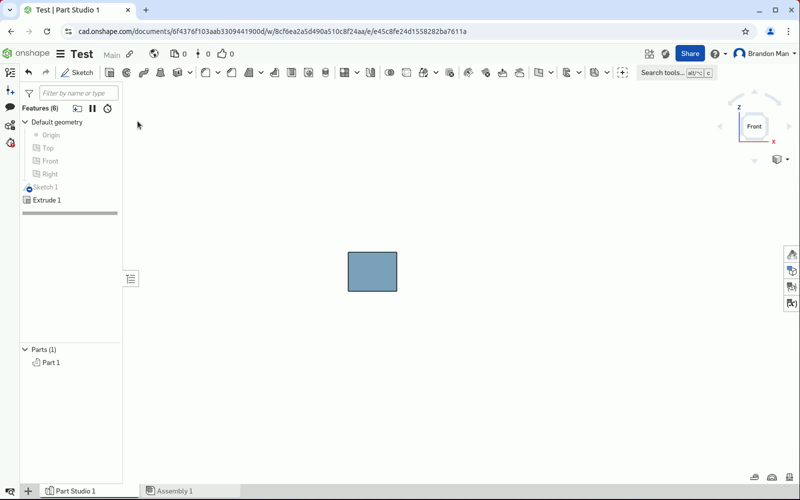
key(shift+h)
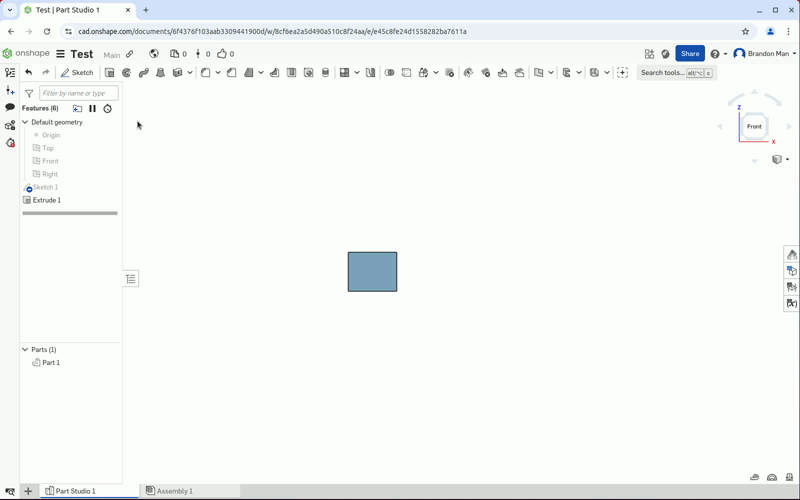
key(shift+h)
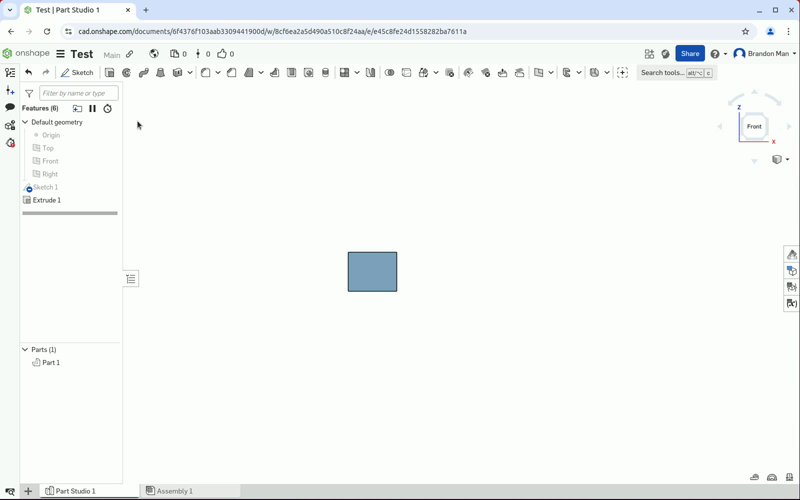
mouse_move(73, 189)
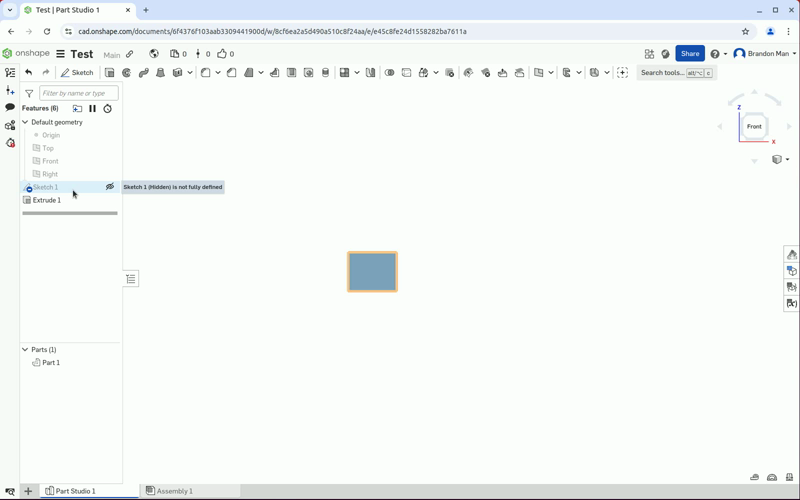
click(73, 189)
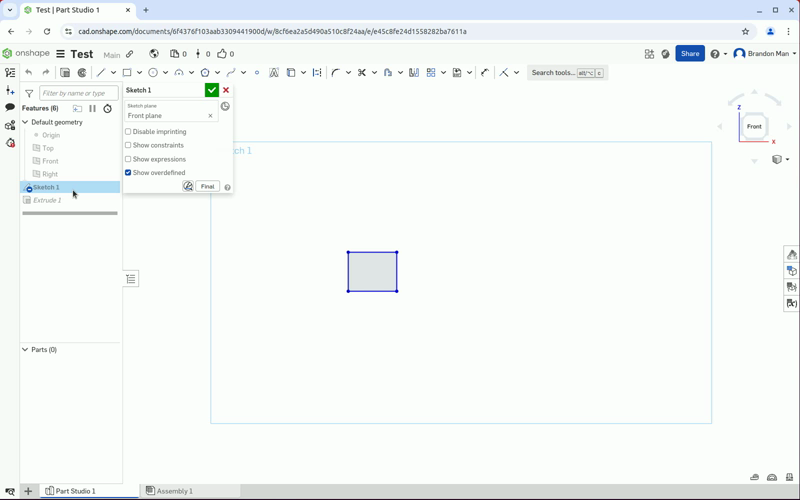
mouse_move(229, 92)
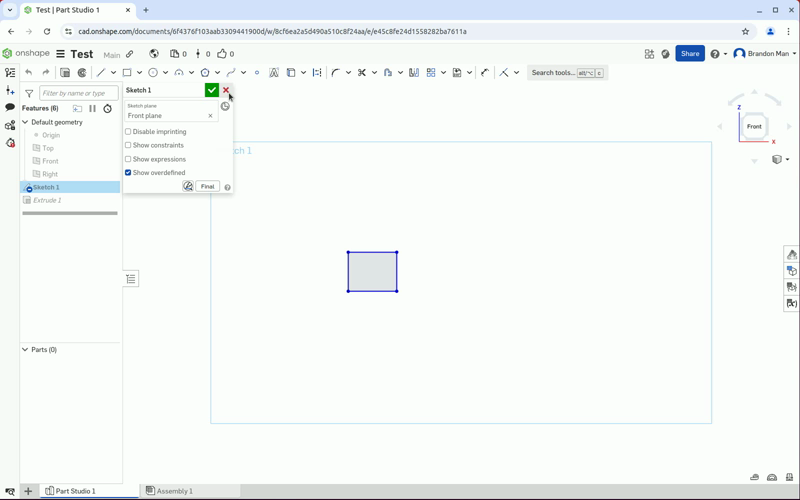
click(229, 92)
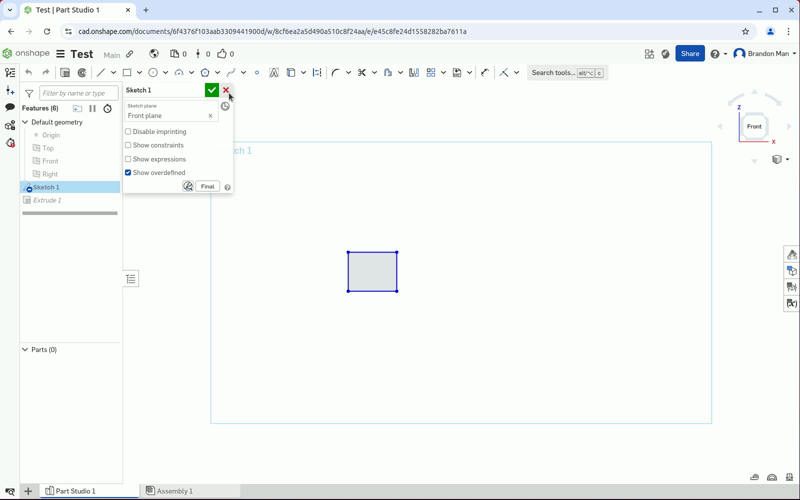
key(shift+s)
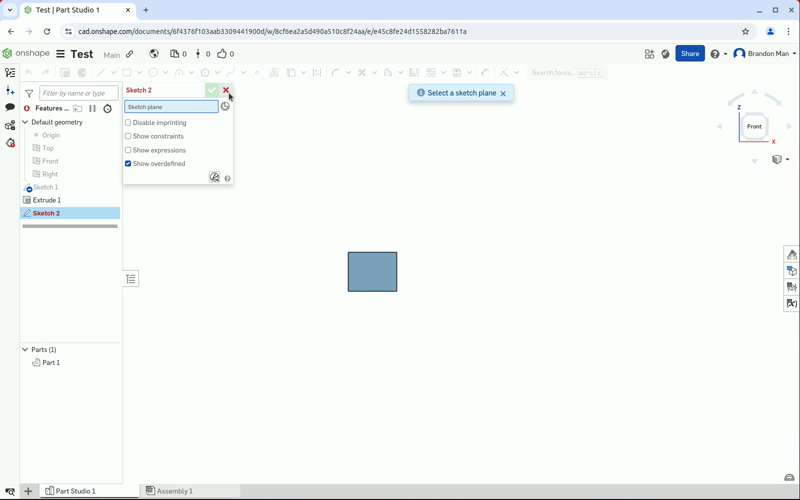
mouse_move(73, 163)
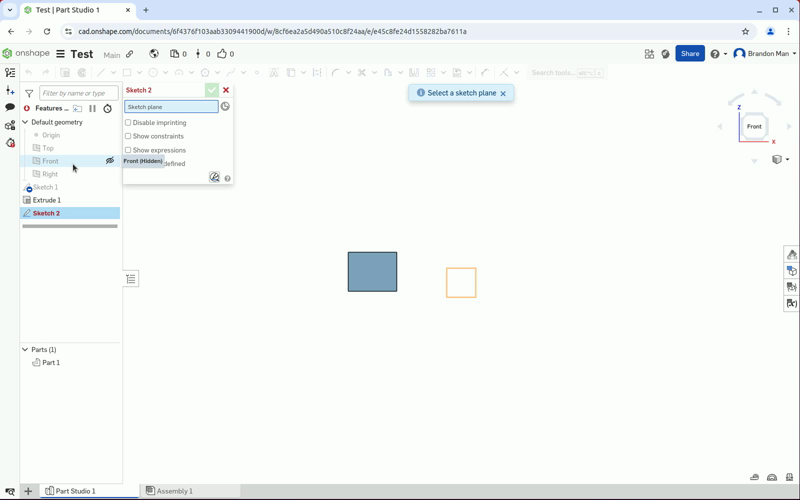
click(73, 163)
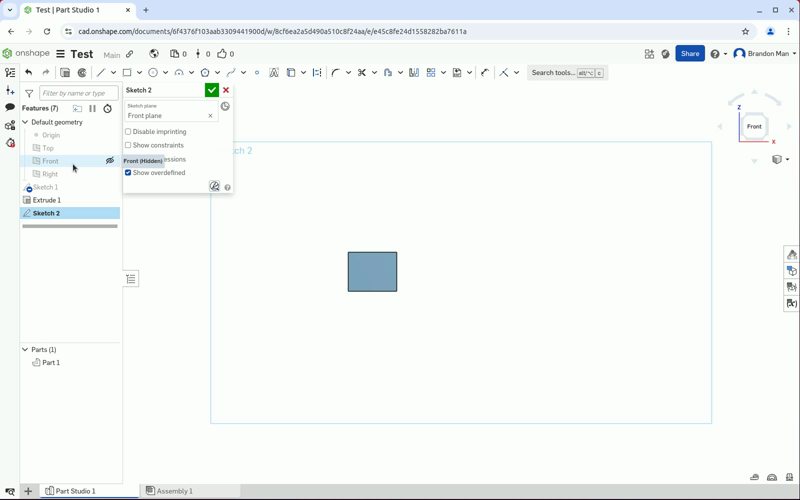
mouse_move(73, 352)
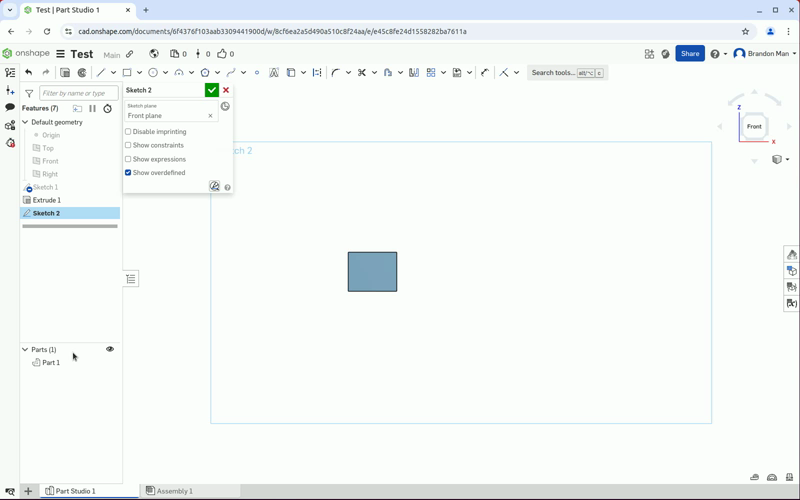
key(y)
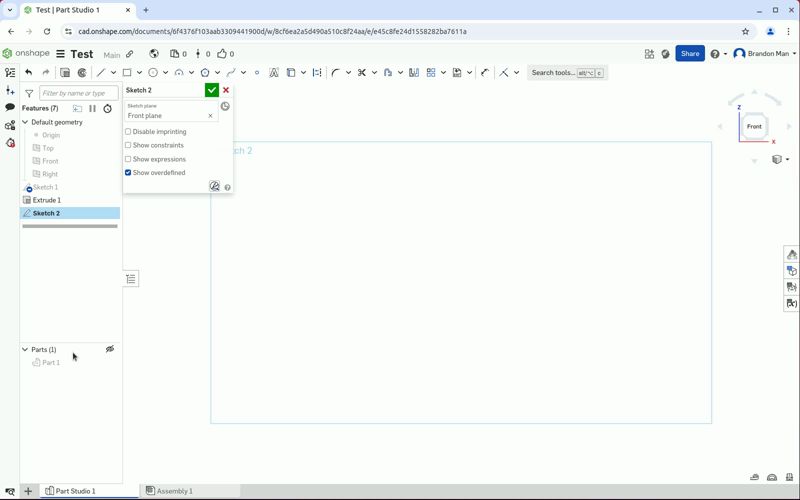
key(l)
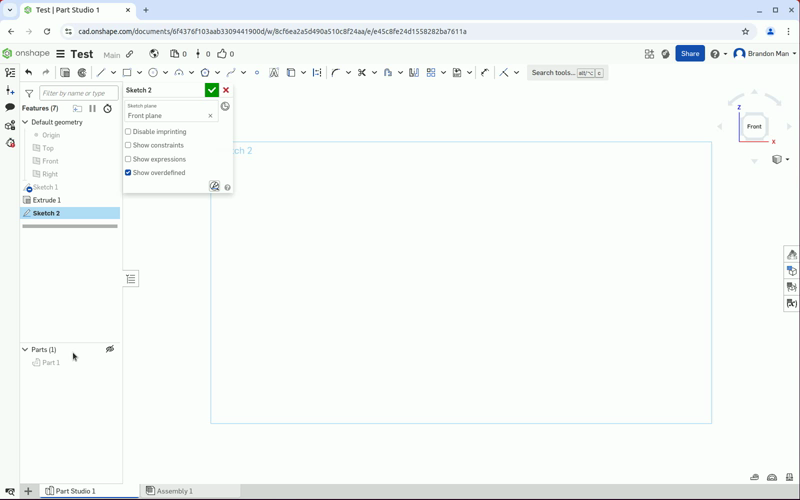
key_down(shift)
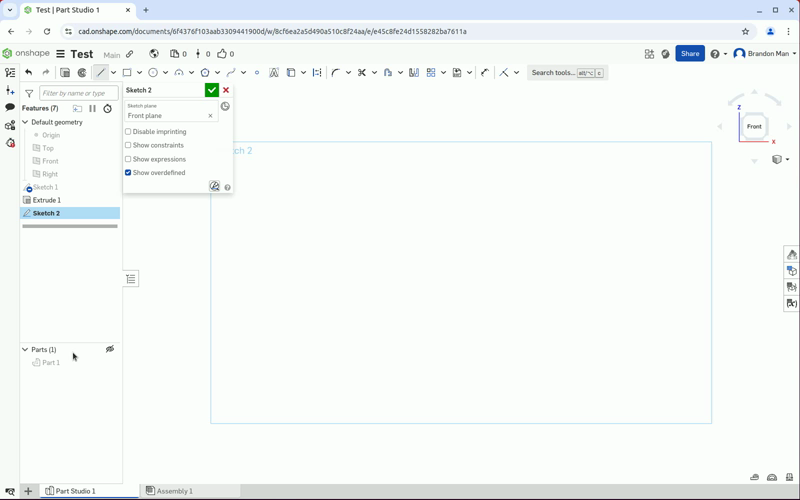
mouse_move(463, 257)
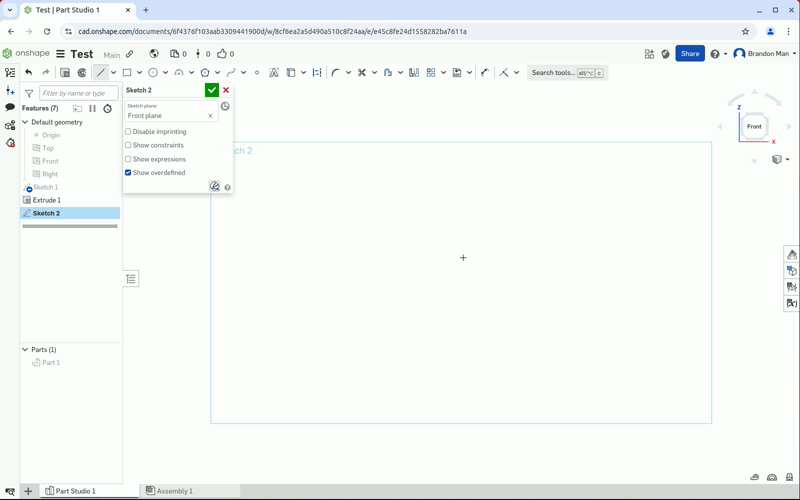
click(463, 257)
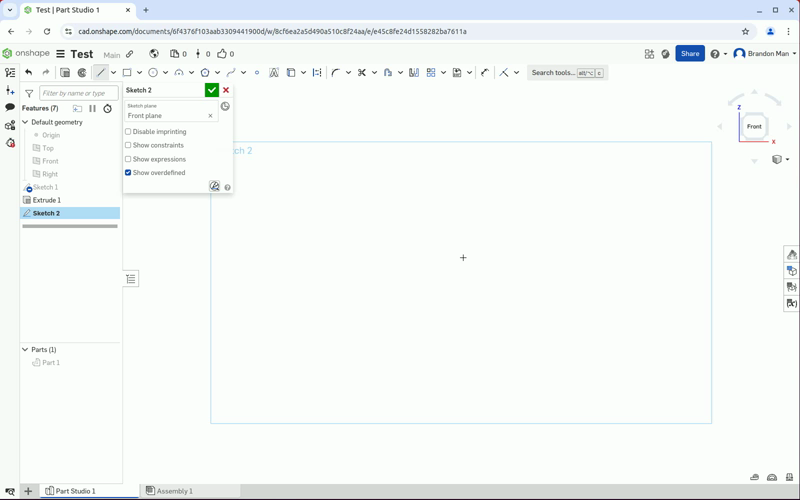
key_up(shift)
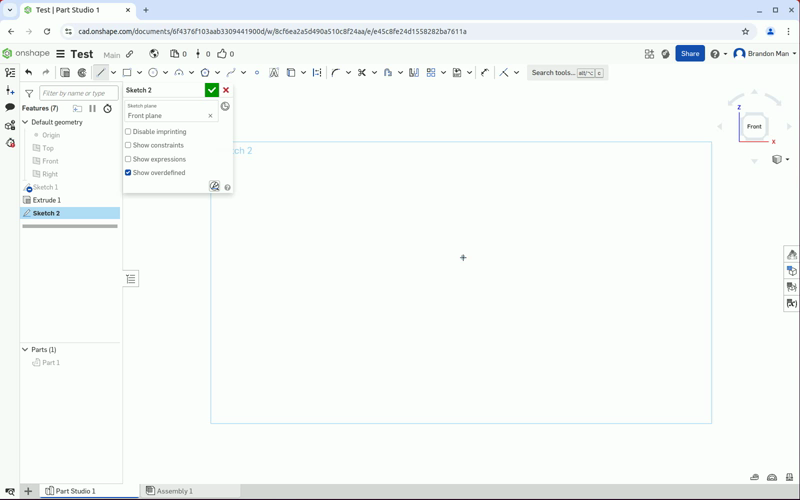
key_down(shift)
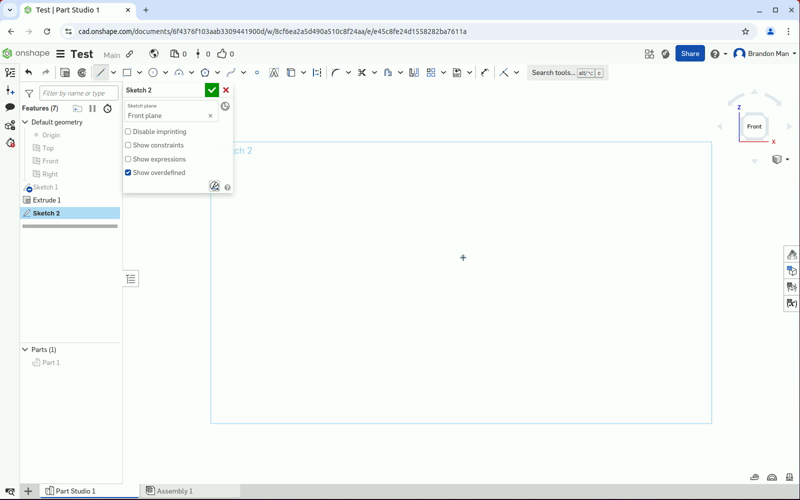
mouse_move(493, 257)
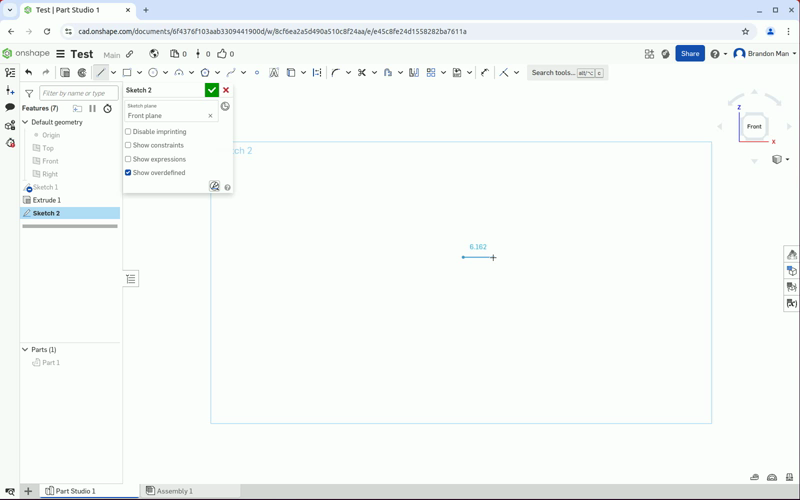
mouse_move(514, 257)
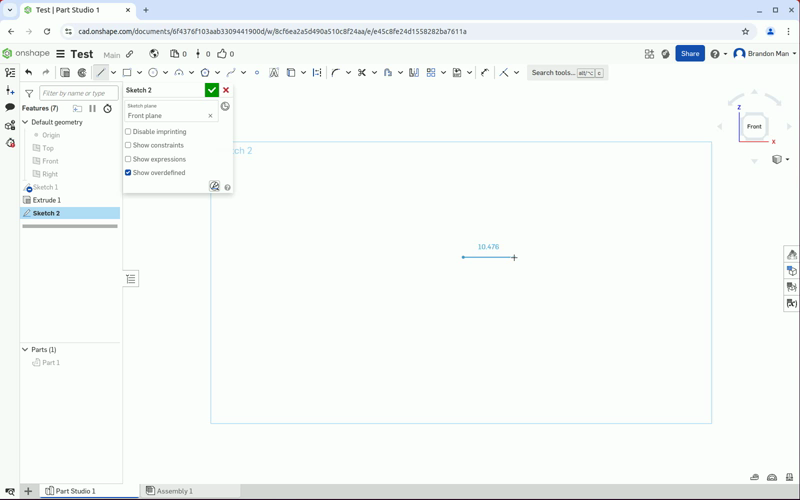
click(514, 257)
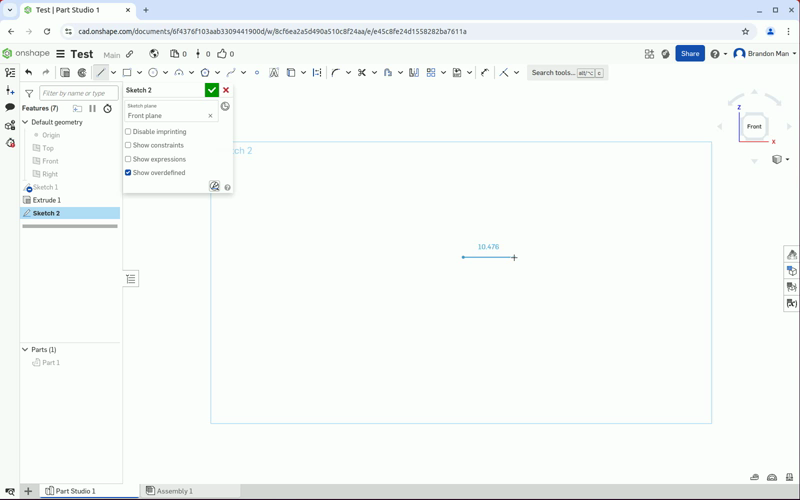
key_up(shift)
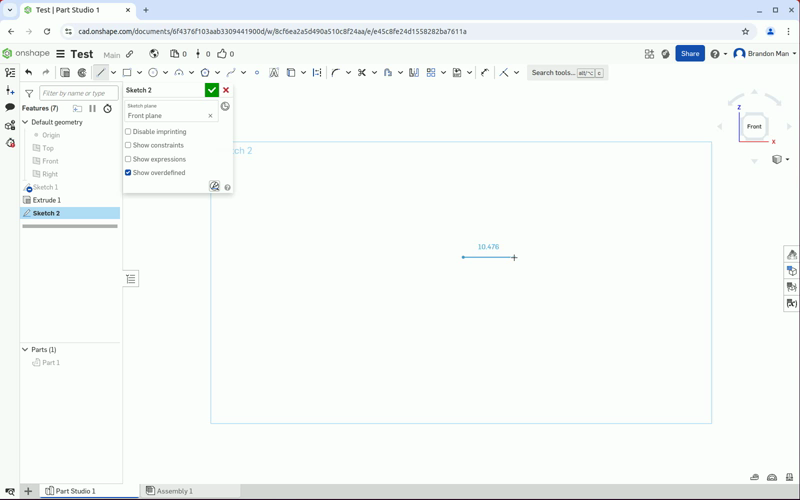
key_down(shift)
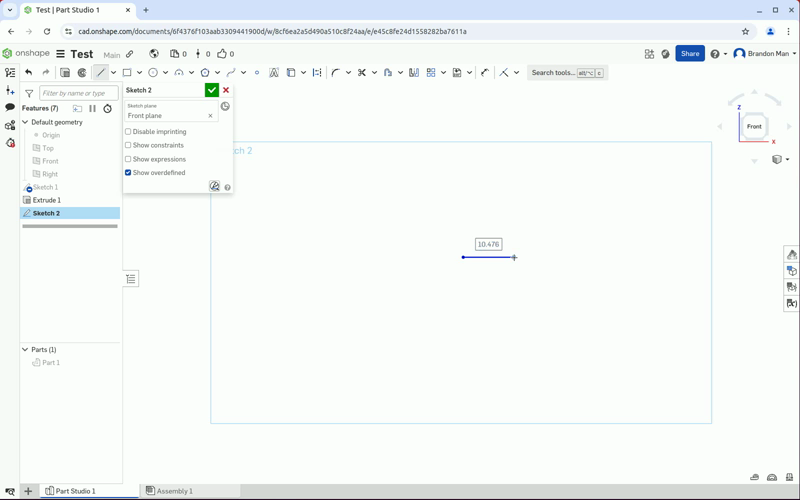
mouse_move(544, 257)
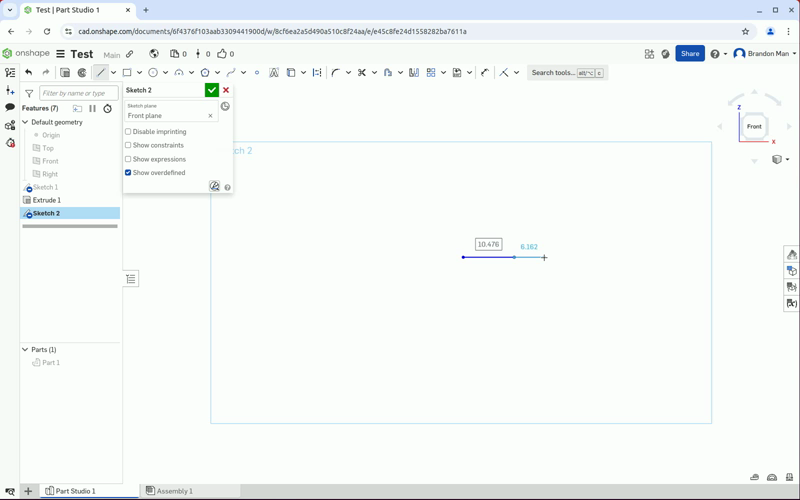
mouse_move(514, 229)
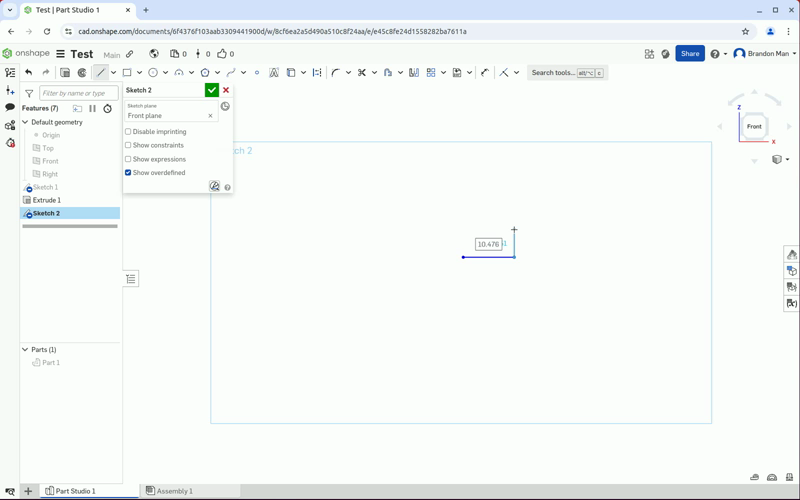
click(514, 229)
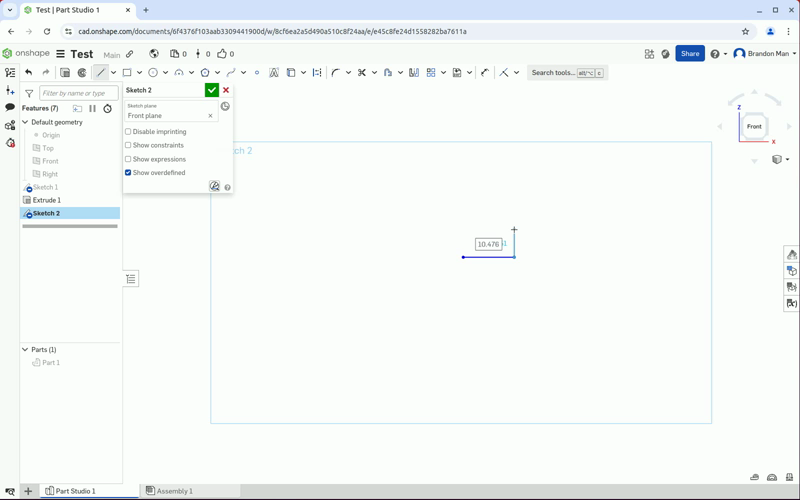
key_up(shift)
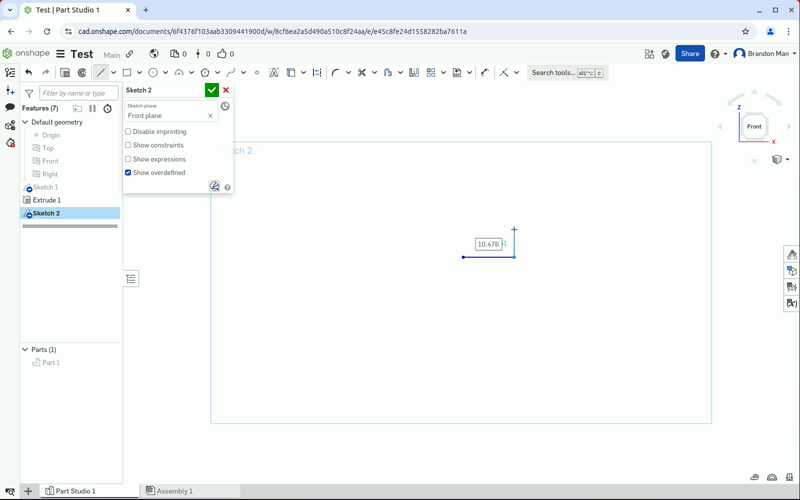
key_down(shift)
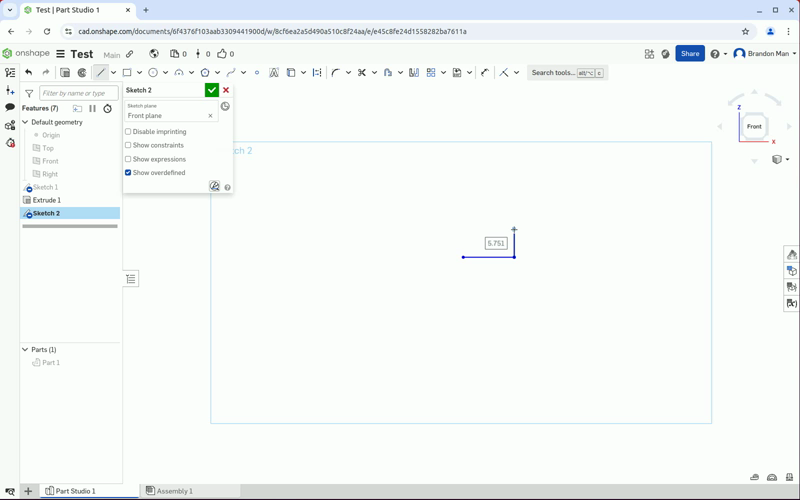
mouse_move(544, 229)
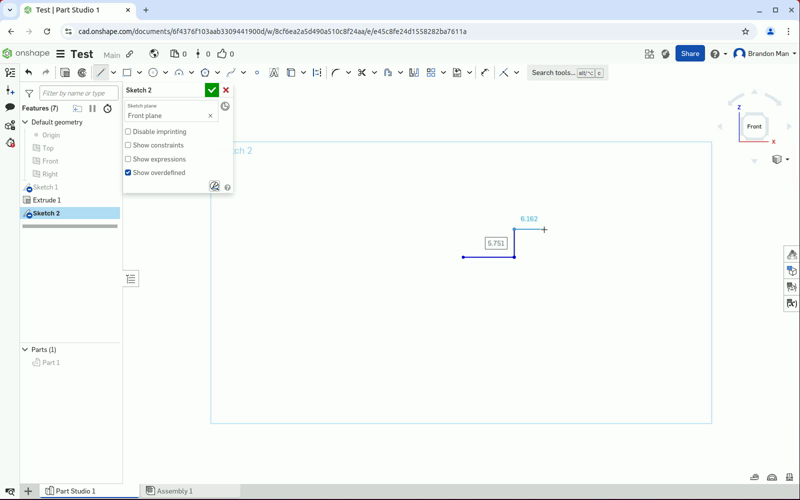
mouse_move(463, 229)
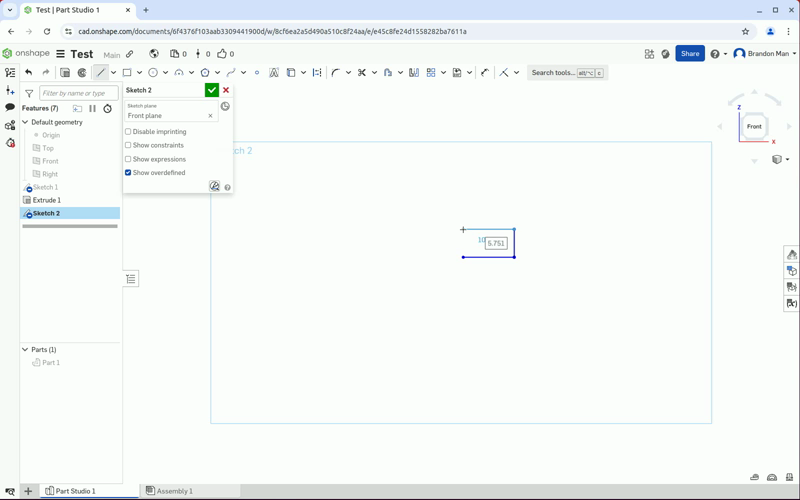
click(463, 229)
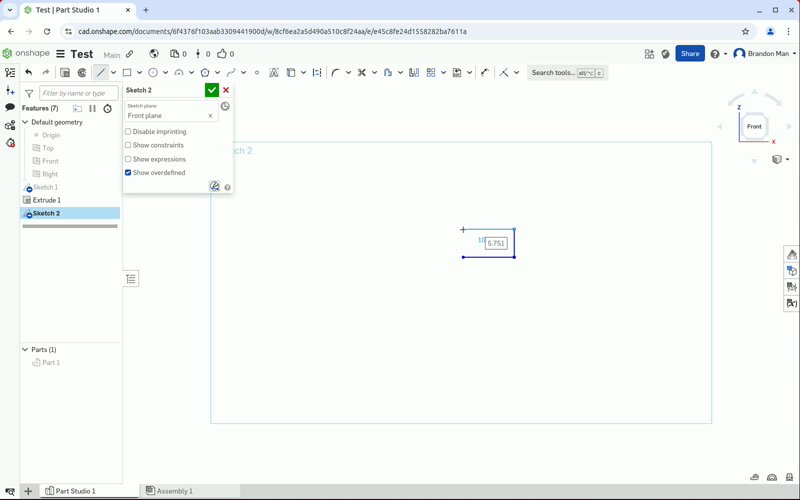
key_up(shift)
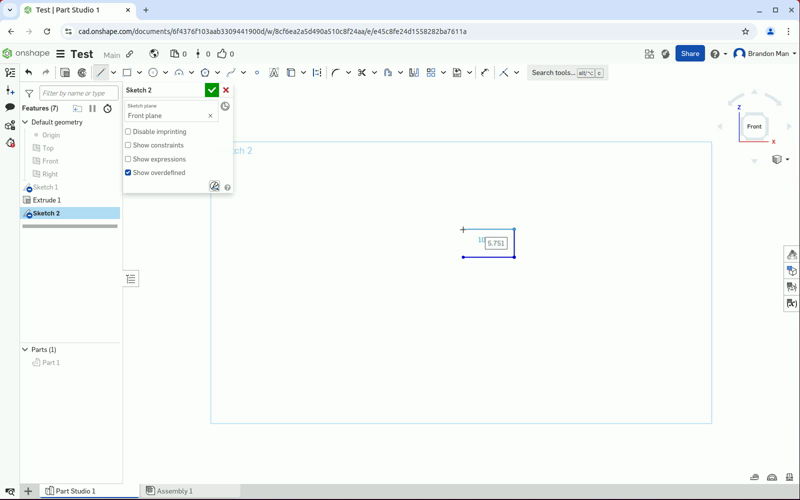
mouse_move(493, 229)
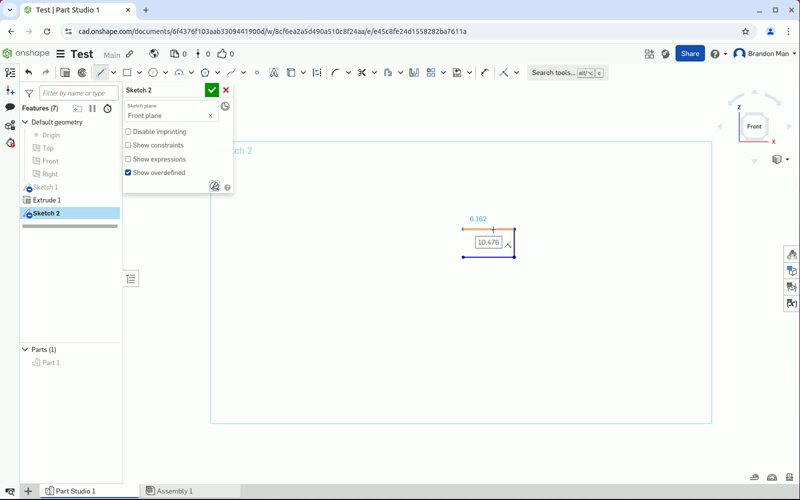
key_down(shift)
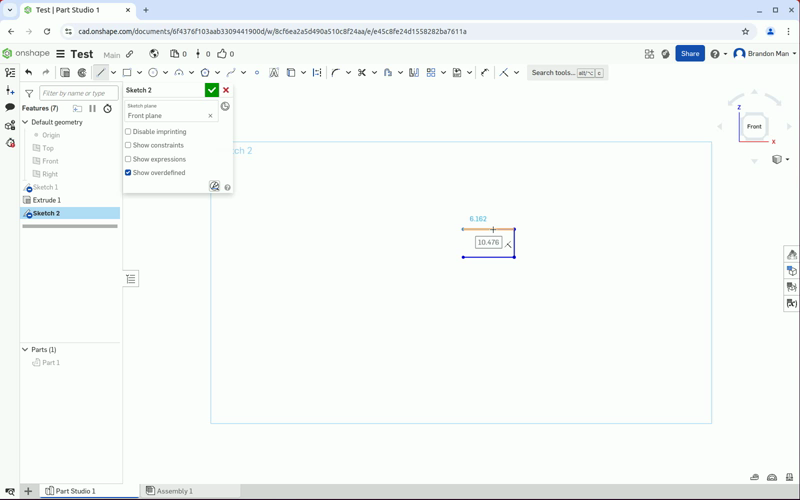
mouse_move(463, 257)
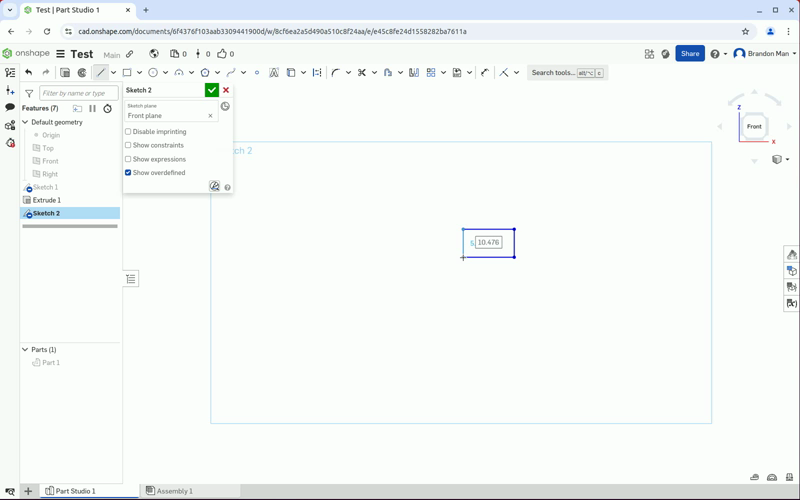
key_up(shift)
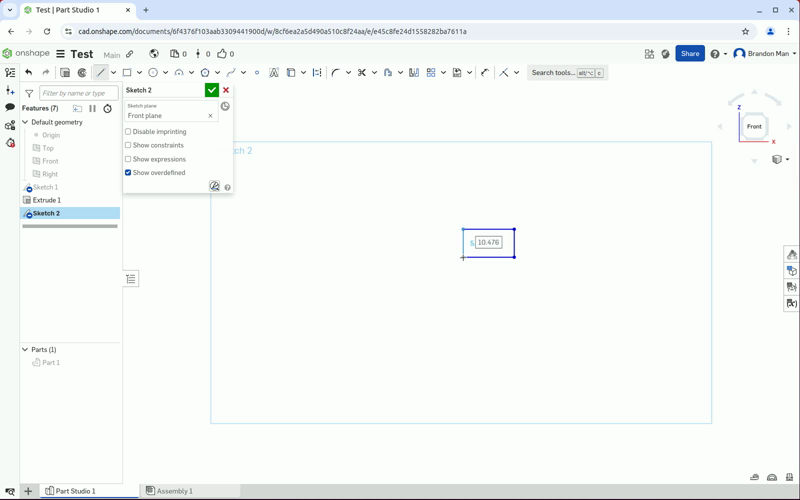
click(463, 257)
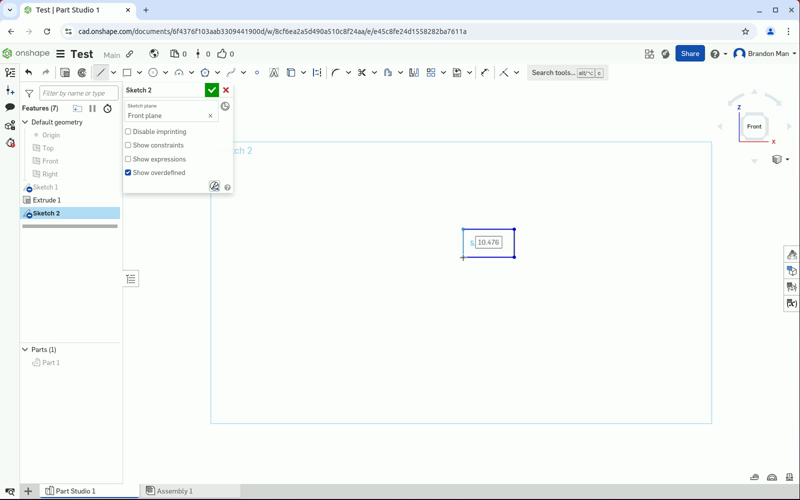
key(esc)
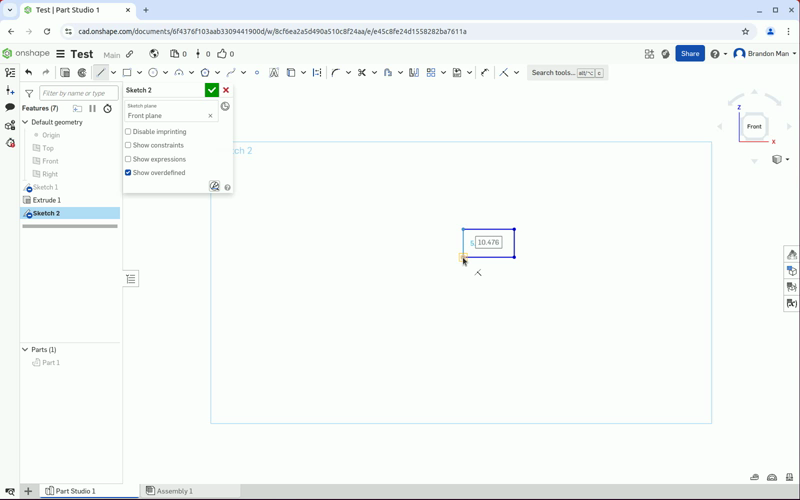
mouse_move(506, 245)
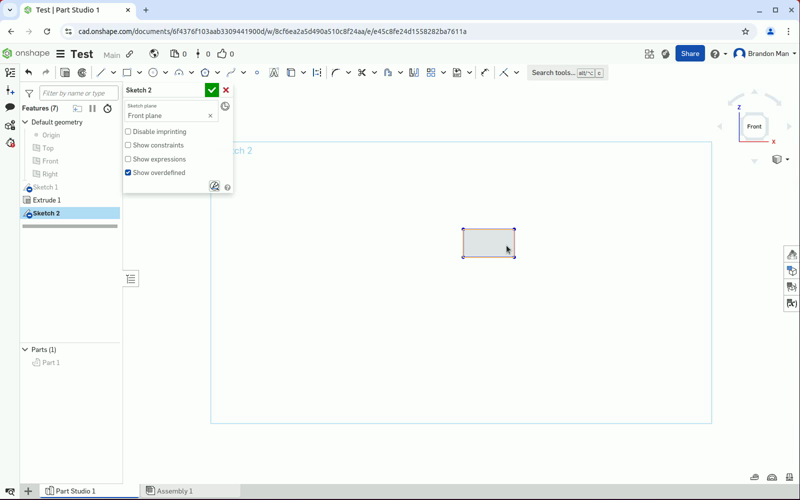
scroll(6)
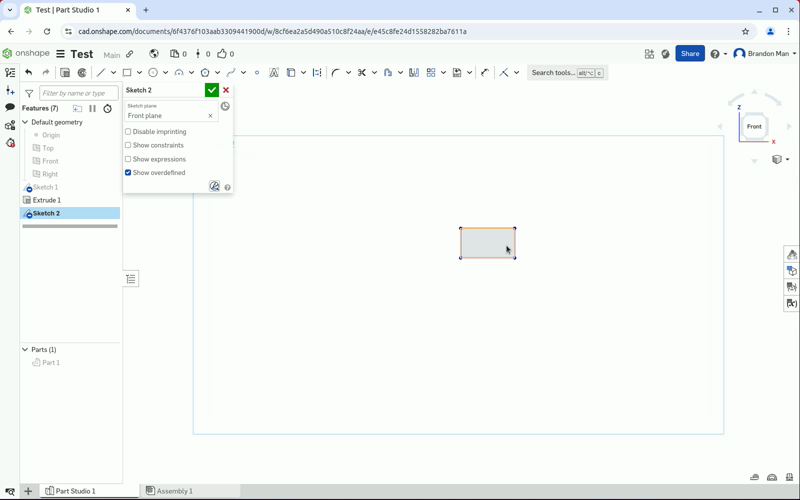
scroll(6)
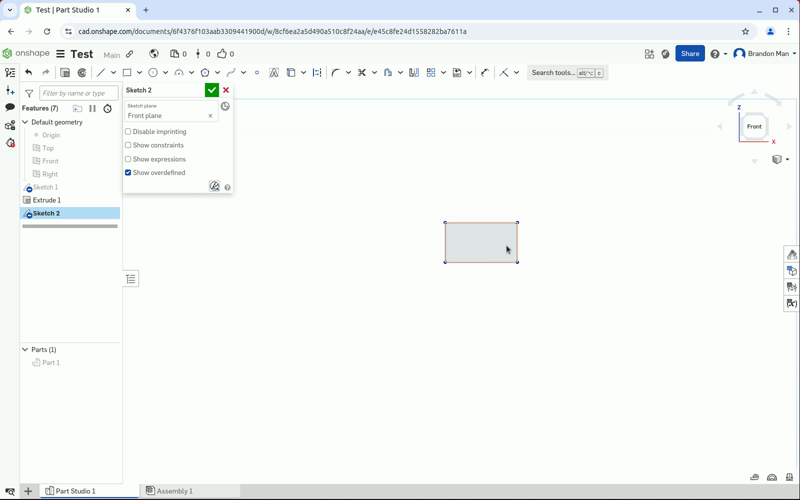
scroll(6)
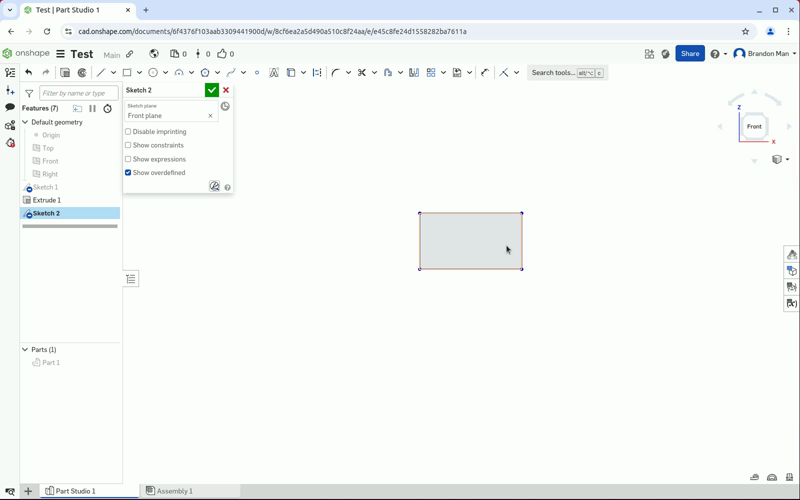
scroll(6)
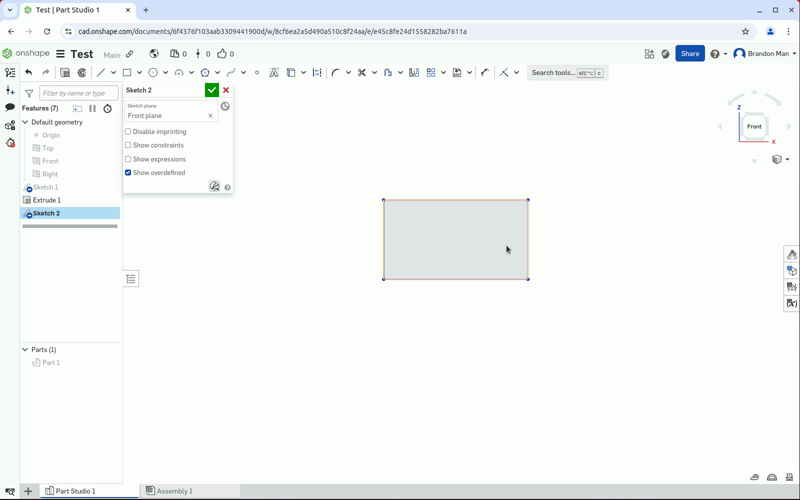
scroll(6)
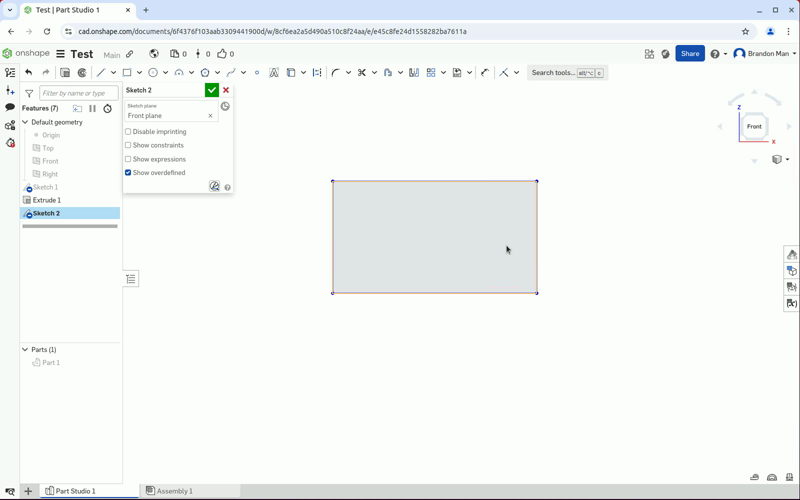
scroll(6)
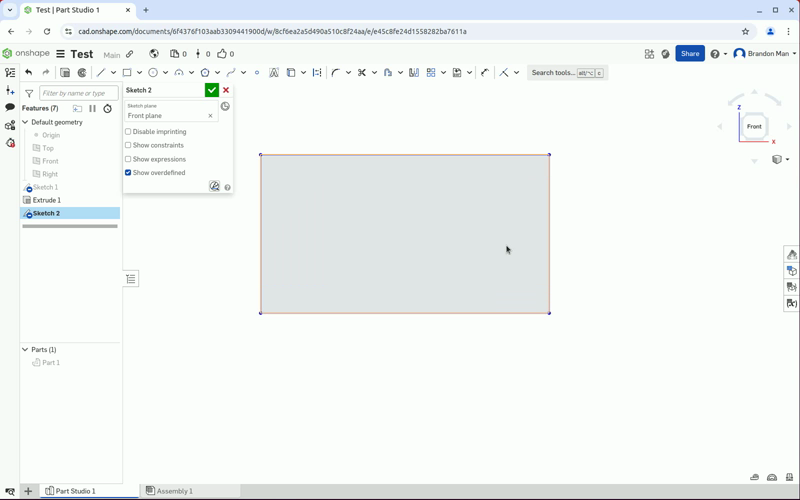
scroll(6)
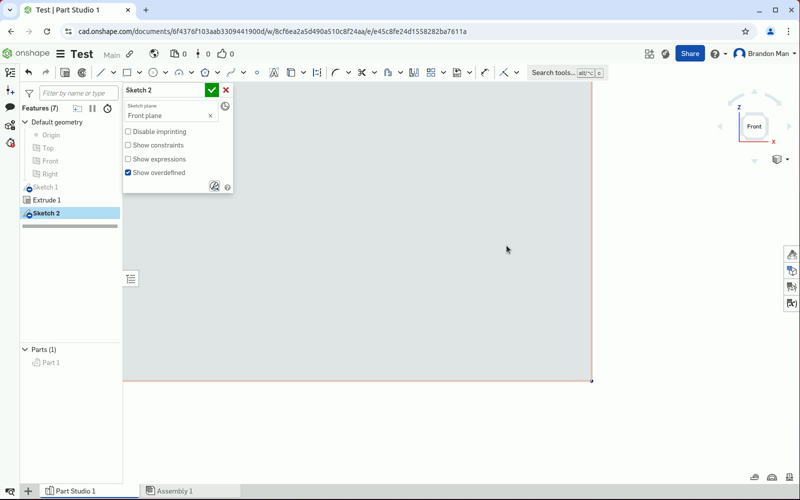
click(506, 245)
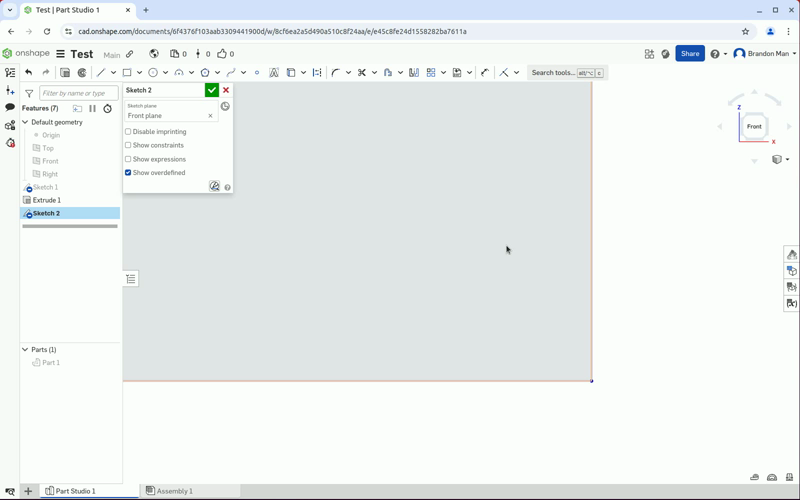
scroll(-6)
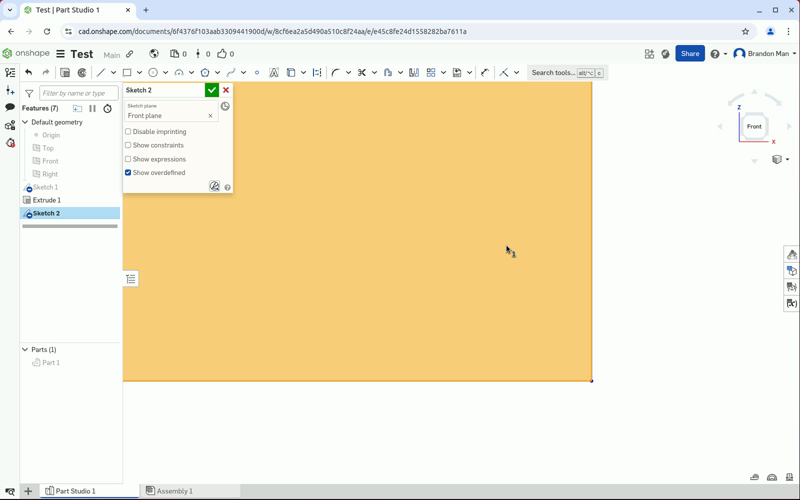
scroll(-6)
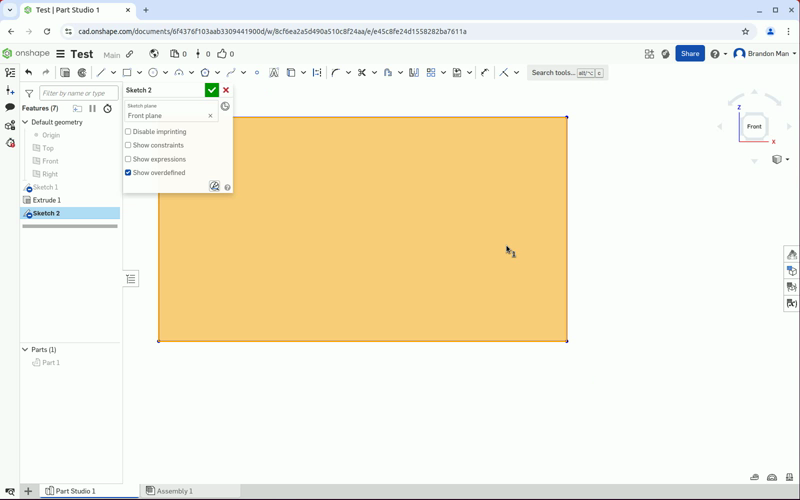
scroll(-6)
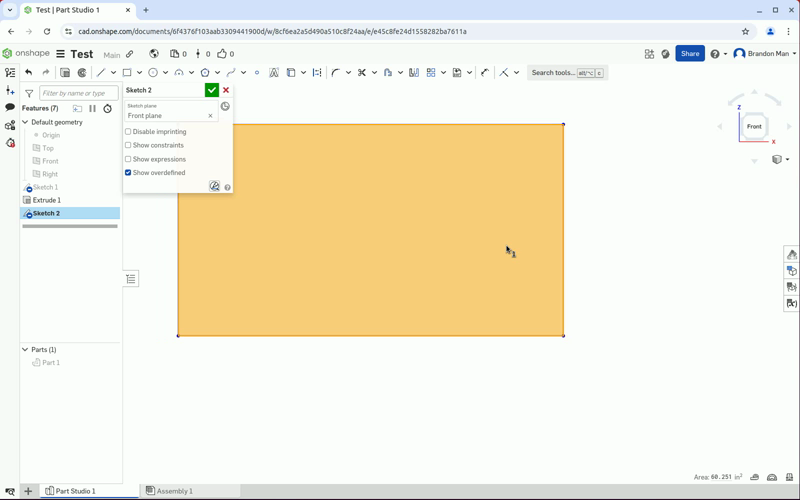
scroll(-6)
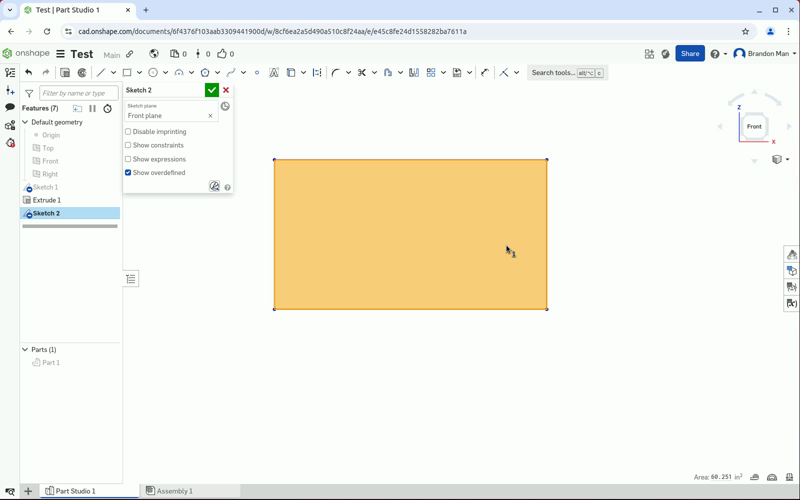
scroll(-6)
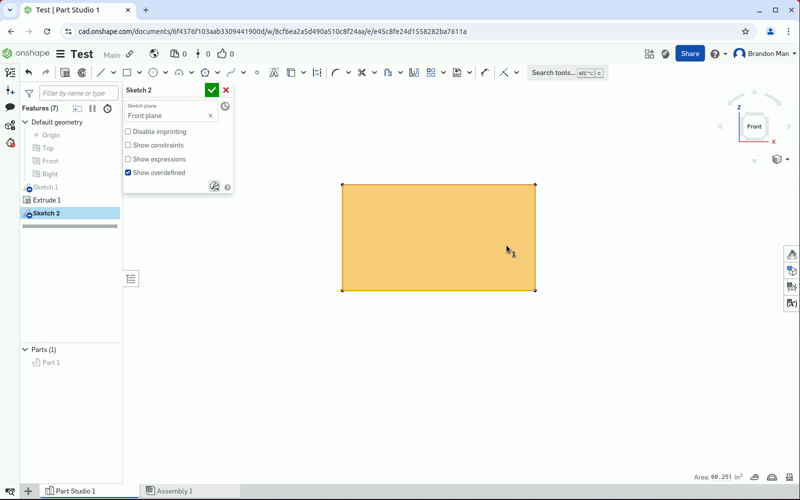
scroll(-6)
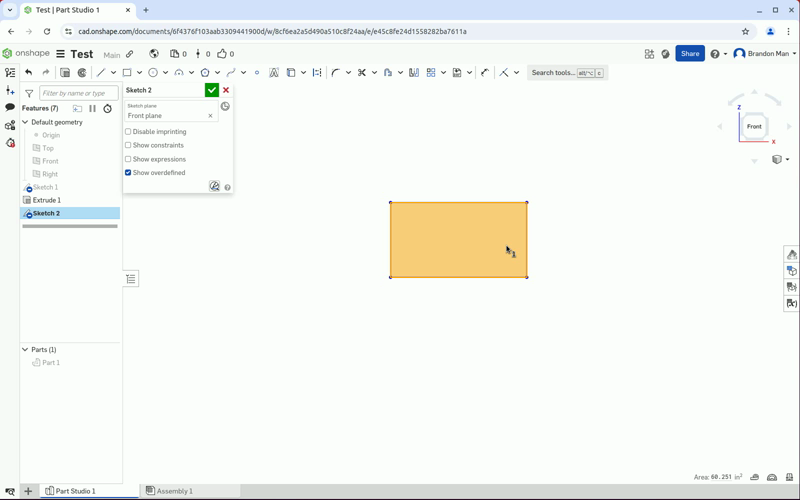
scroll(-6)
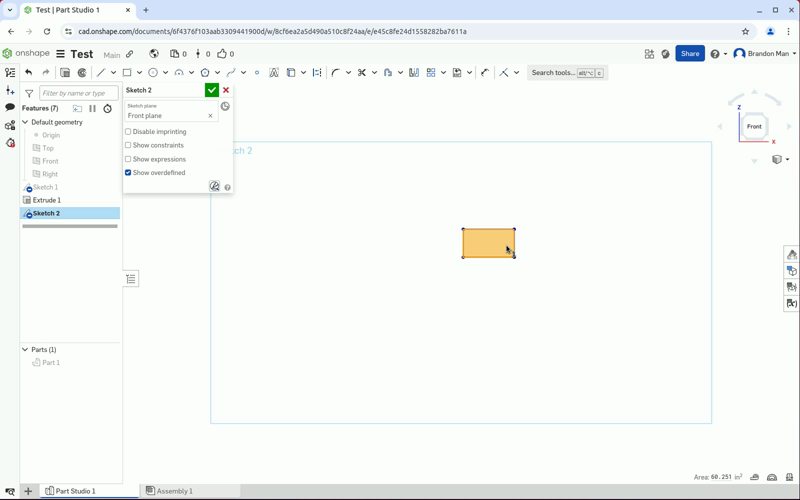
mouse_move(73, 352)
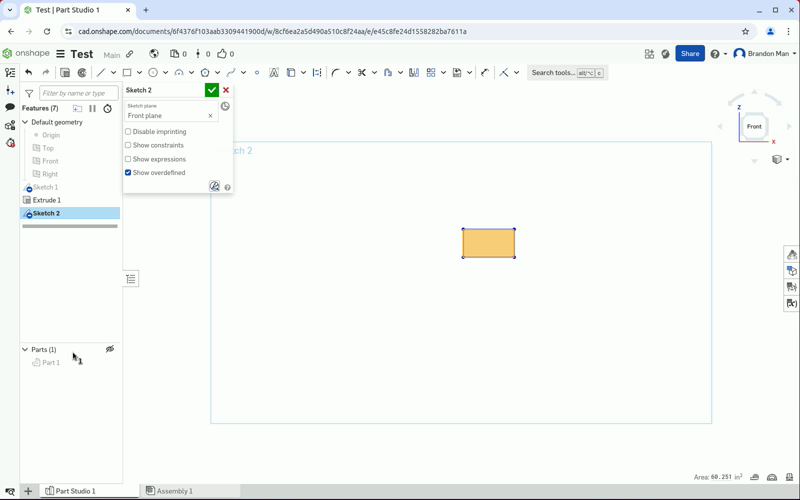
key(shift+y)
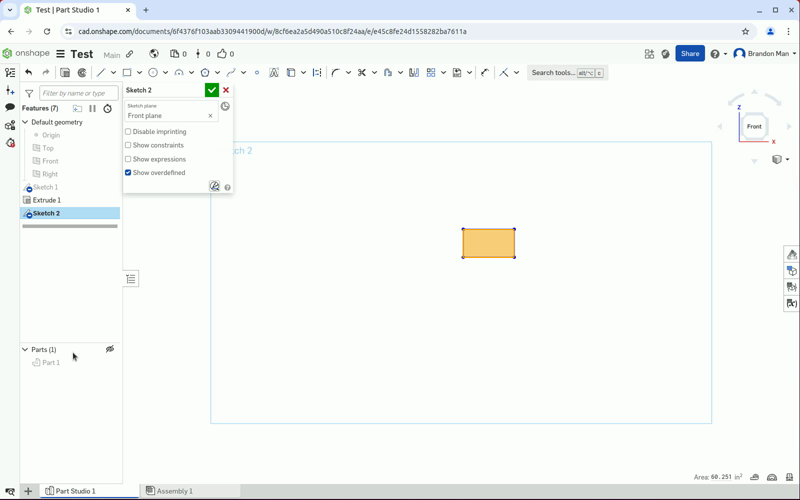
key(shift+e)
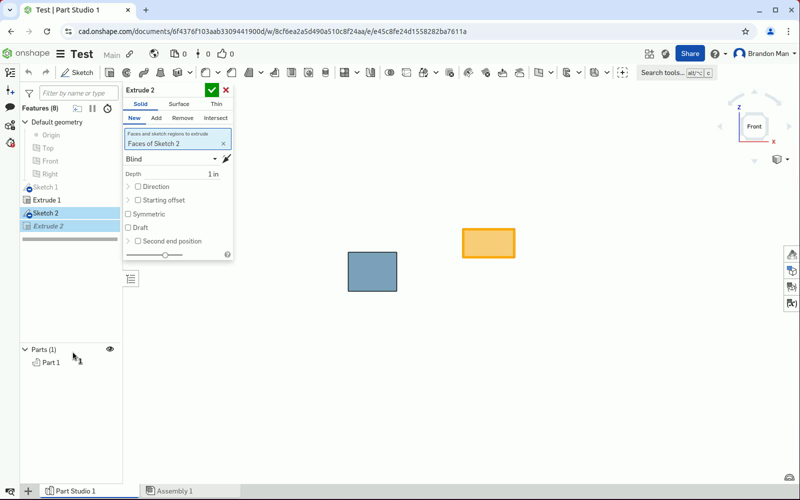
mouse_move(143, 106)
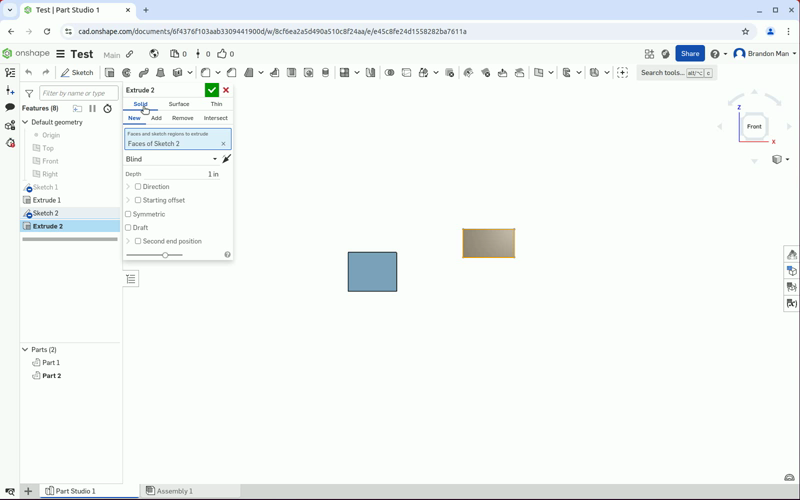
click(143, 106)
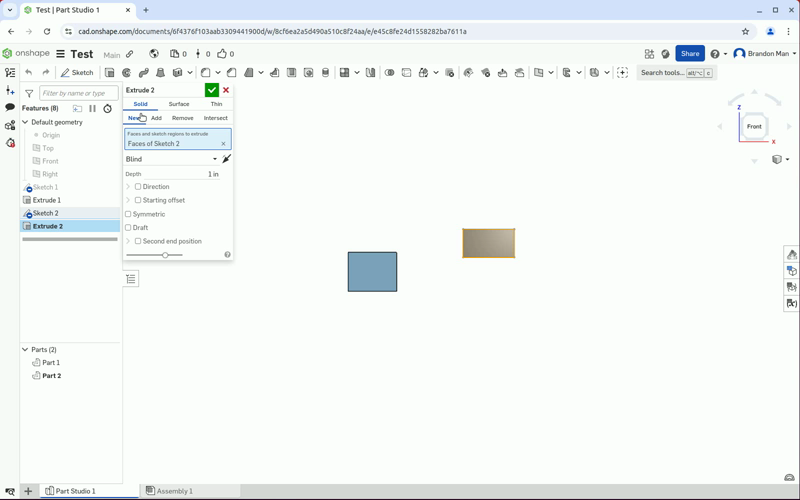
mouse_move(137, 120)
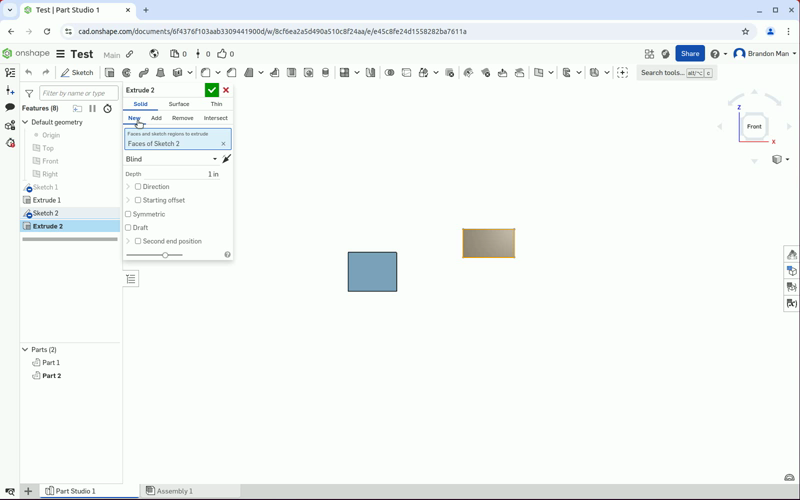
click(137, 120)
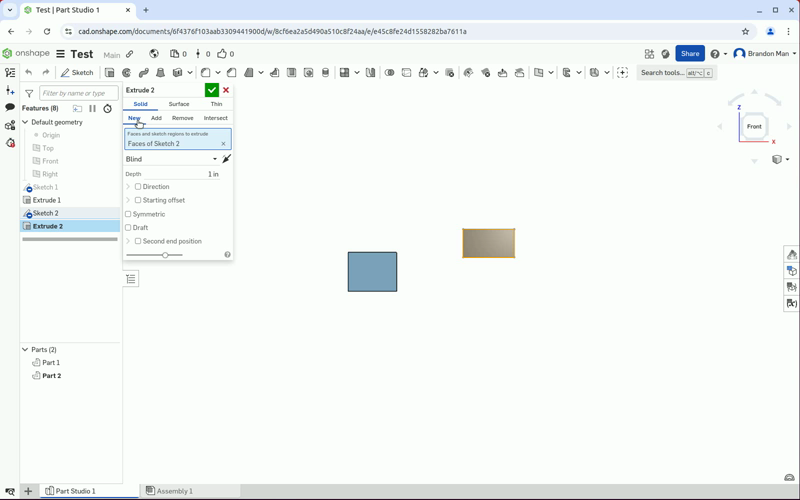
key(tab, 4)
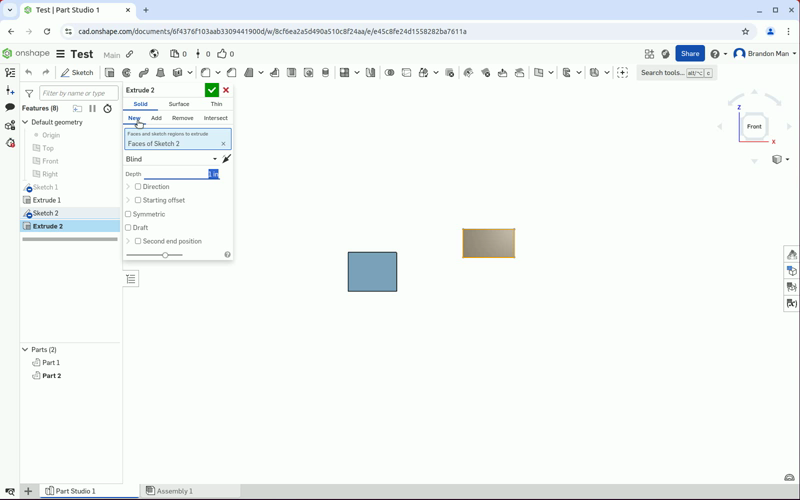
text(-5.055)
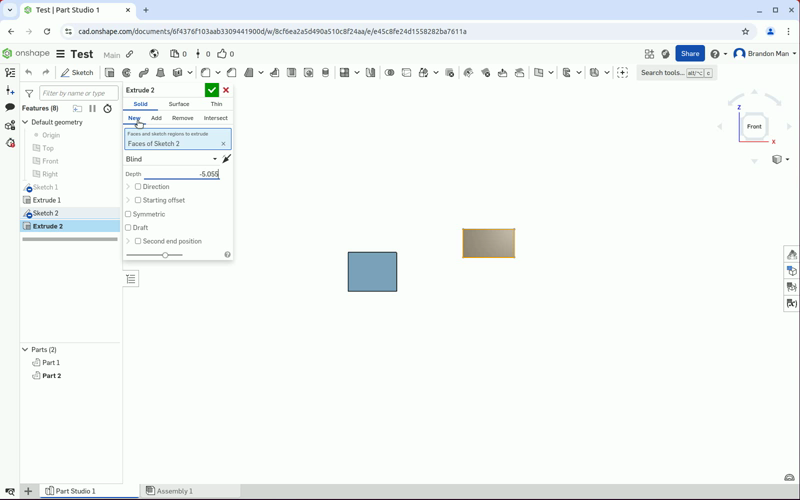
key(enter)
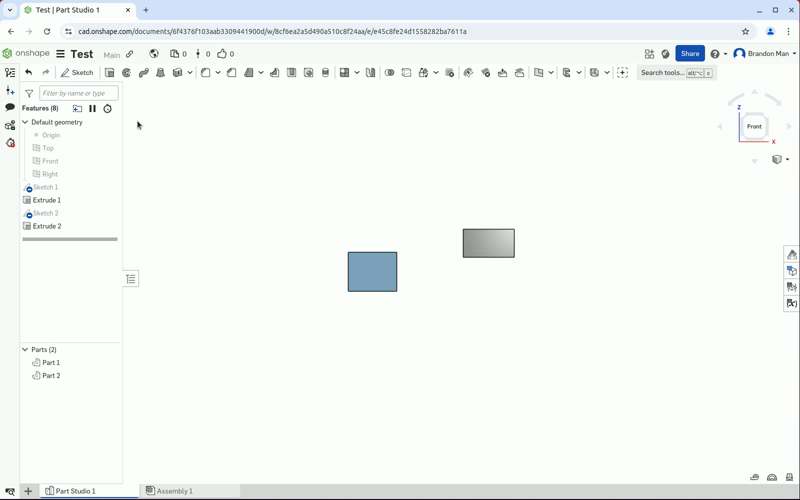
key(shift+h)
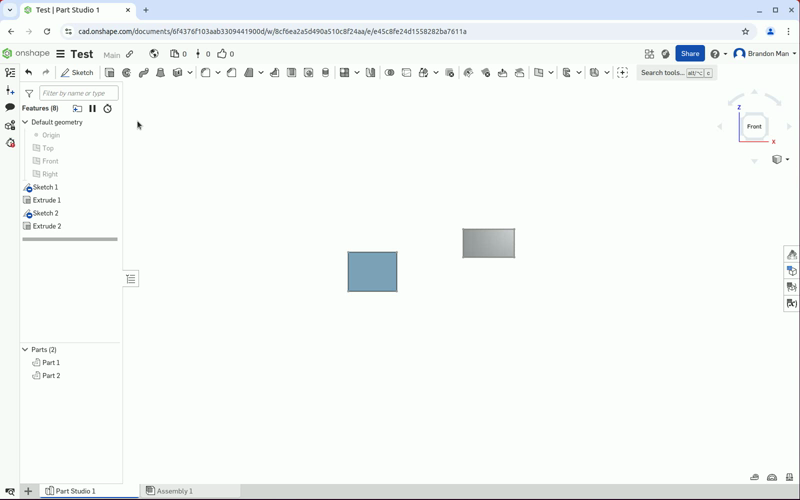
key(shift+h)
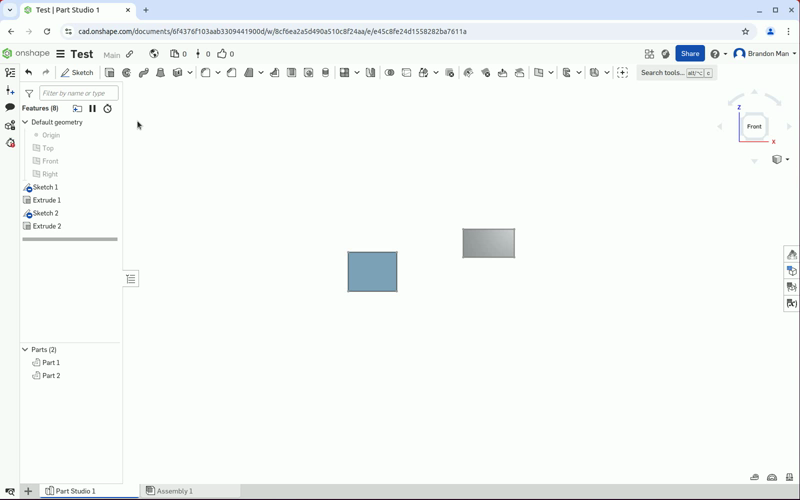
key(shift+7)
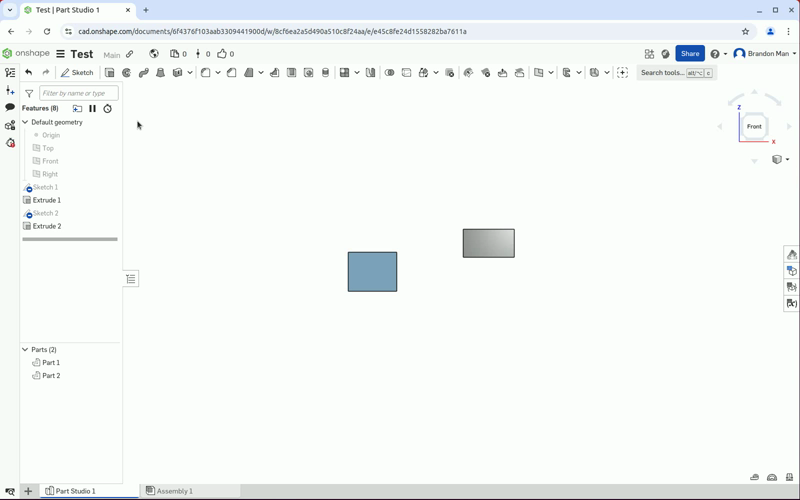
key(left, 2)
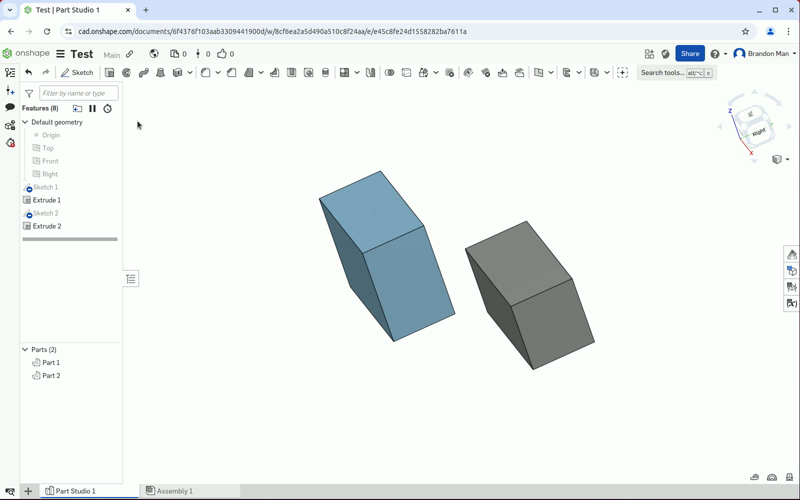
key(down, 2)
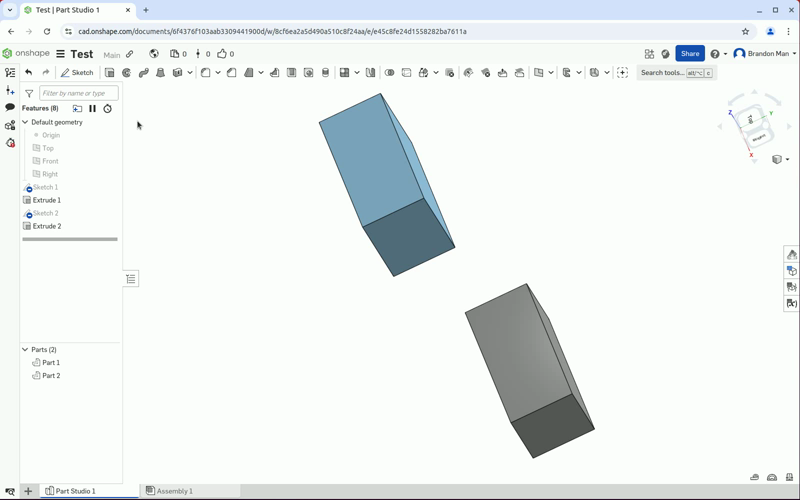
key(up, 2)
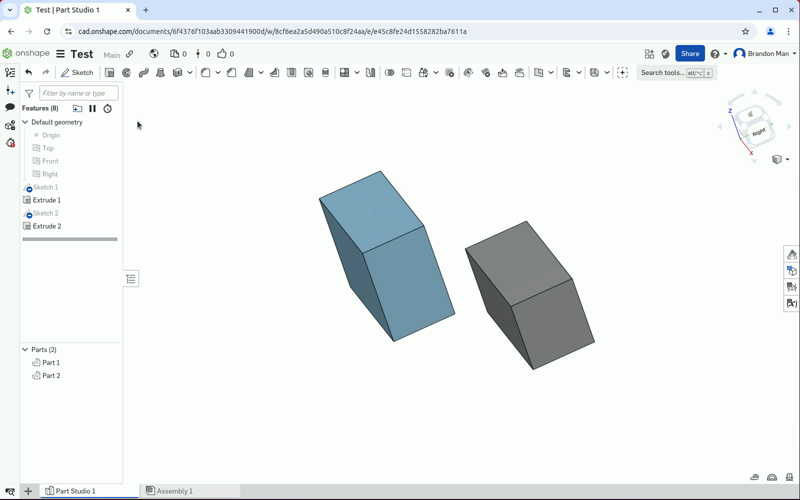
key(right, 2)
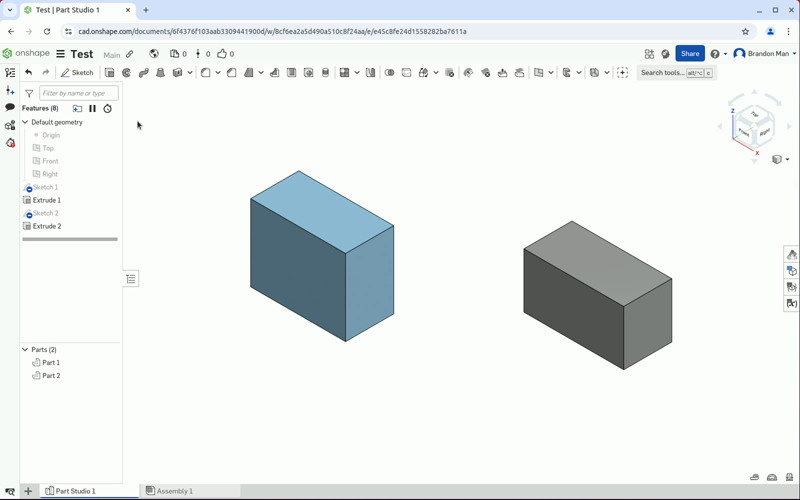
mouse_move(73, 189)
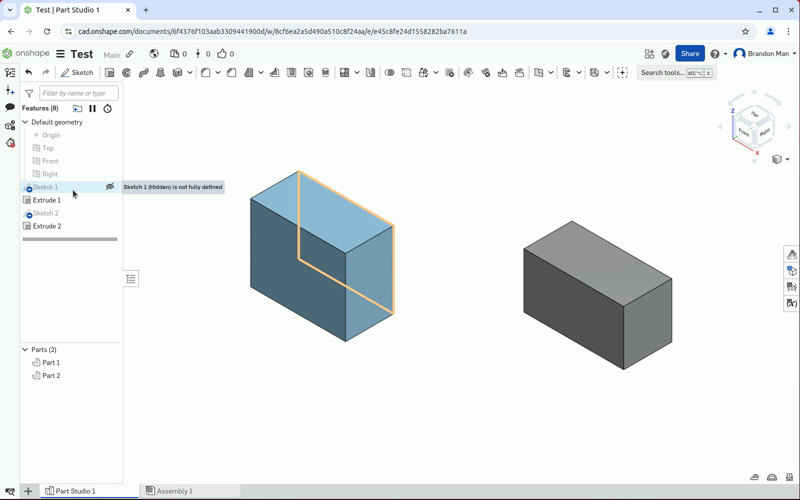
click(73, 189)